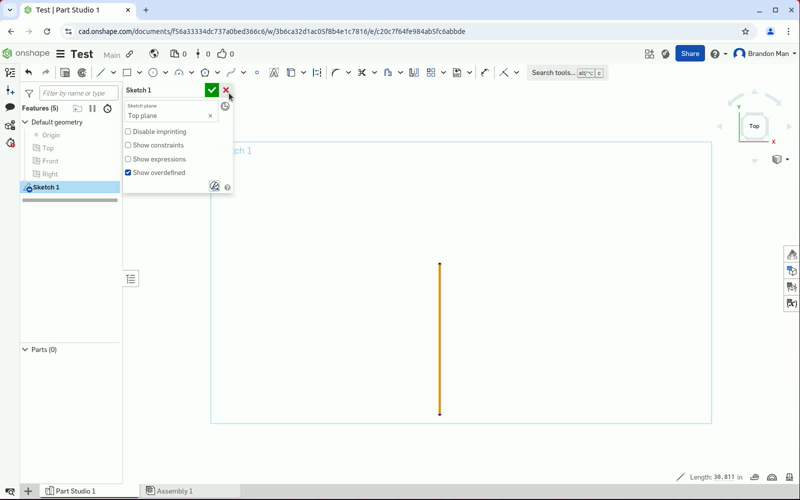
key(shift+h)
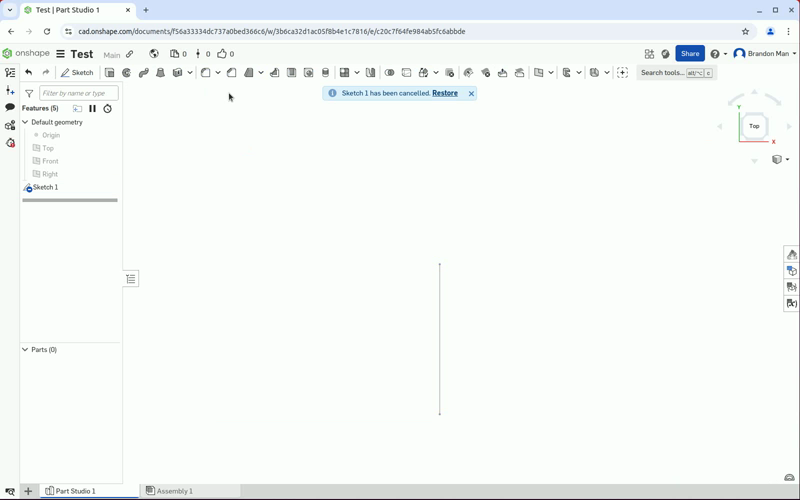
key(shift+s)
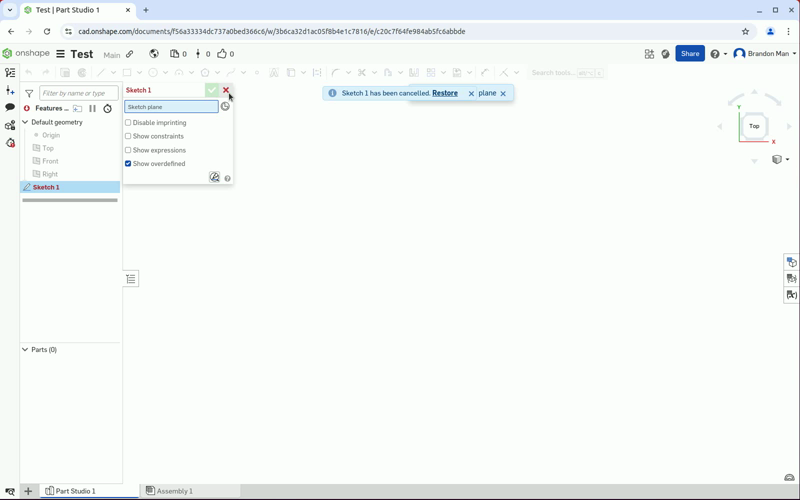
mouse_move(73, 150)
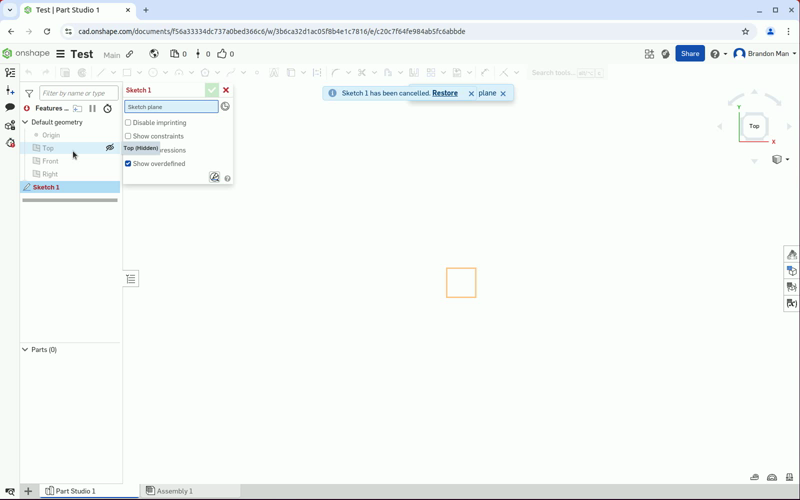
click(73, 150)
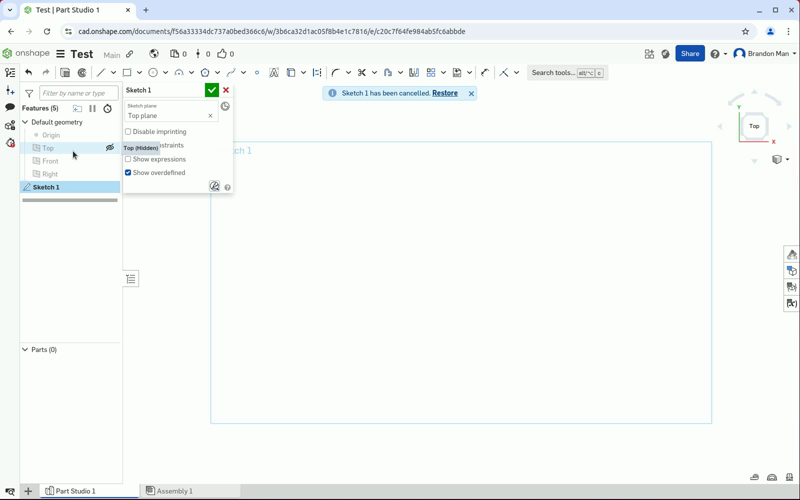
mouse_move(73, 352)
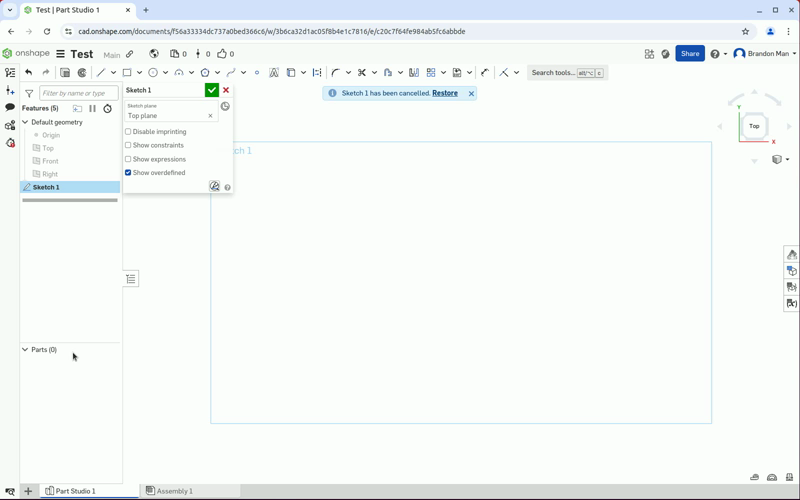
key(y)
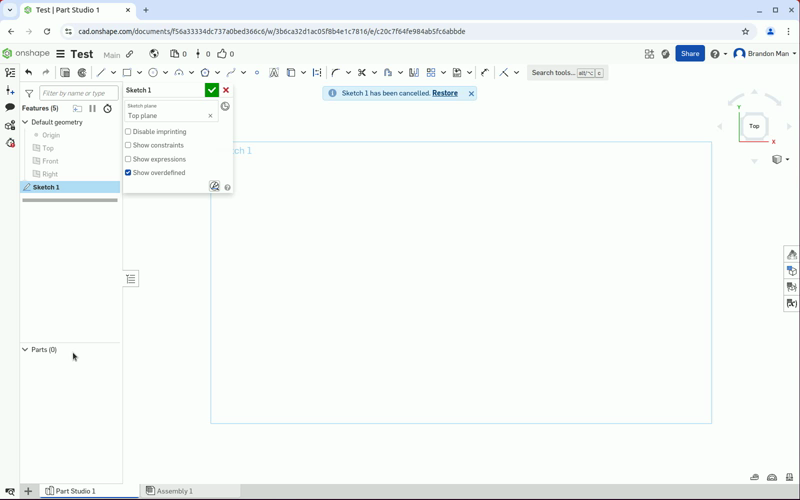
key(l)
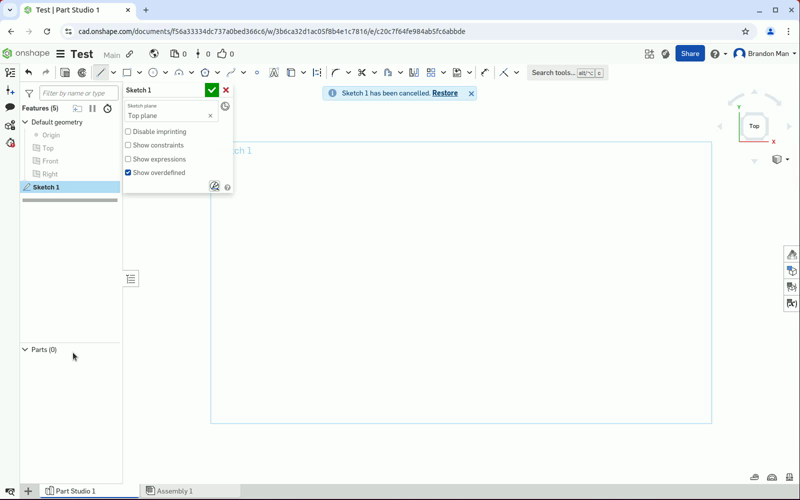
key_down(shift)
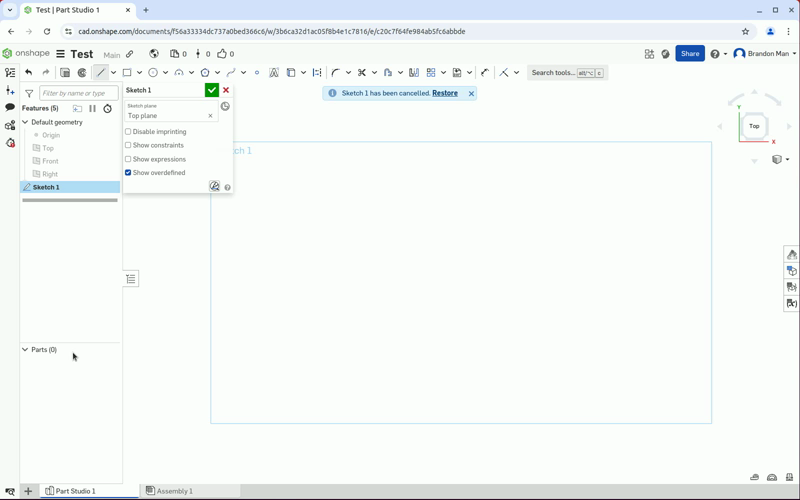
mouse_move(348, 327)
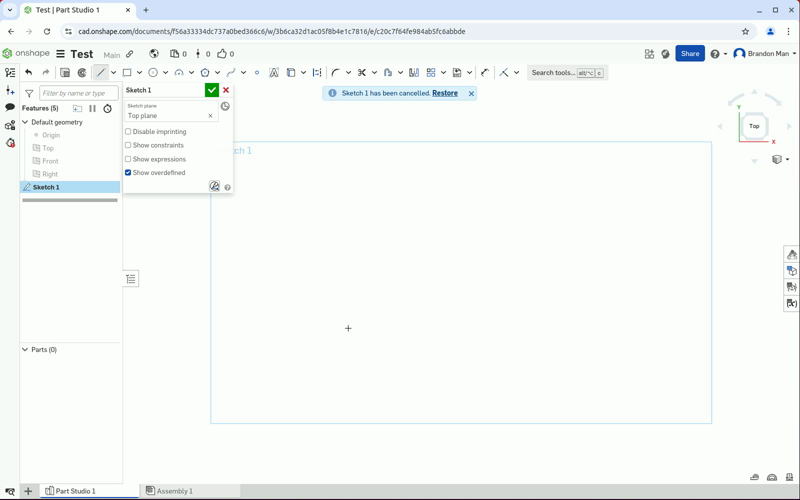
click(348, 327)
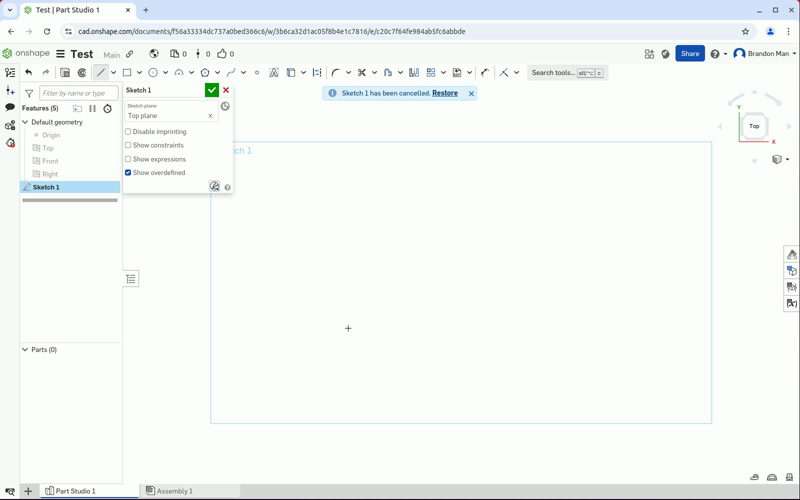
key_up(shift)
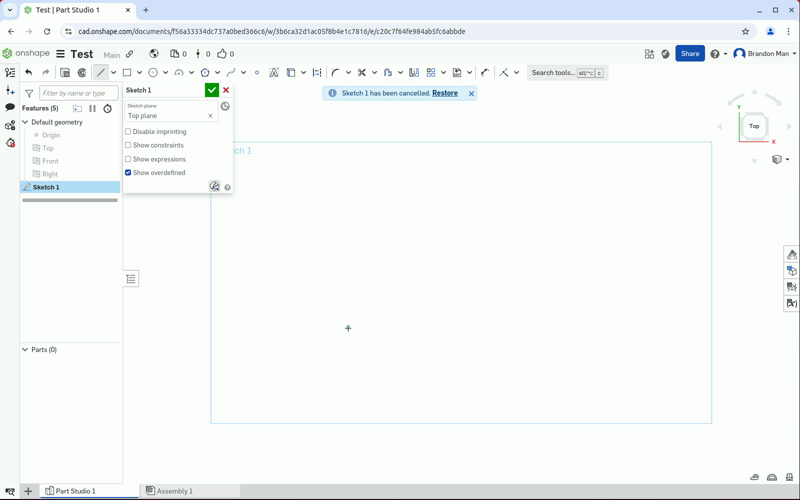
key_down(shift)
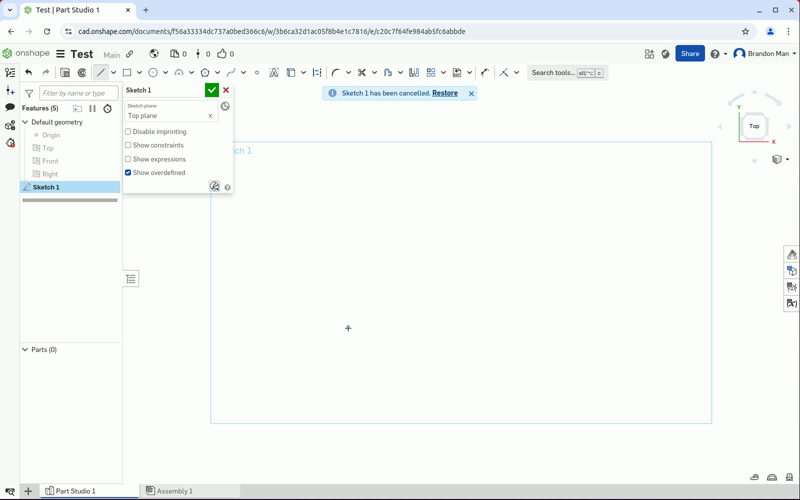
mouse_move(531, 327)
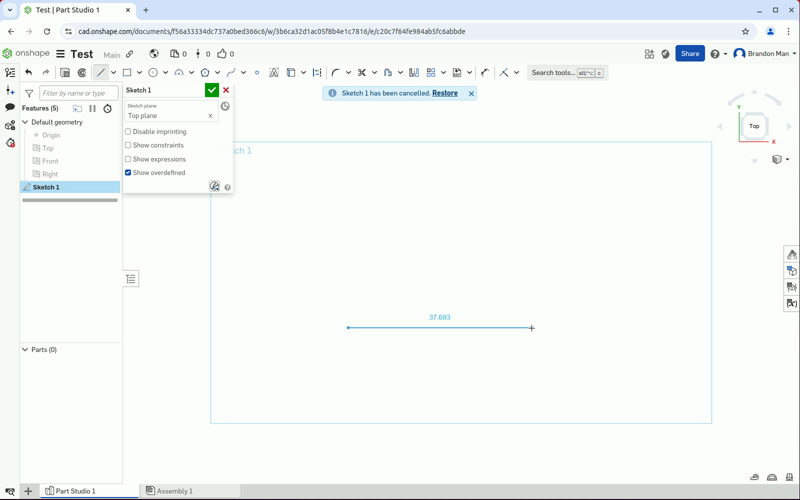
click(531, 327)
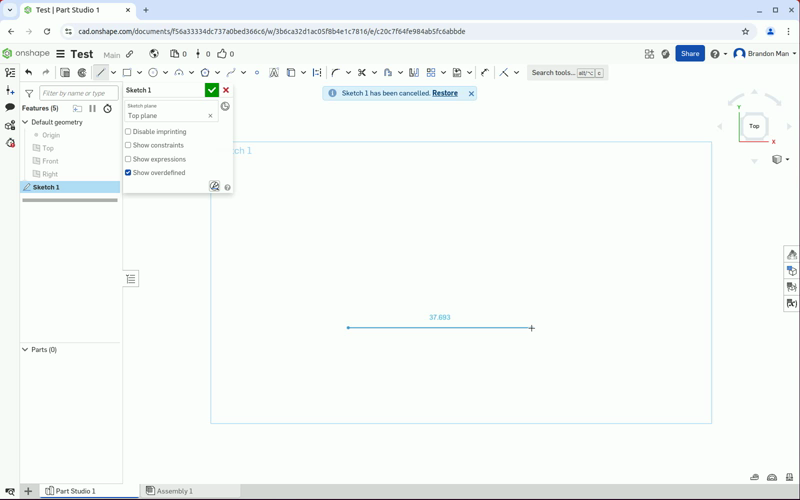
key_up(shift)
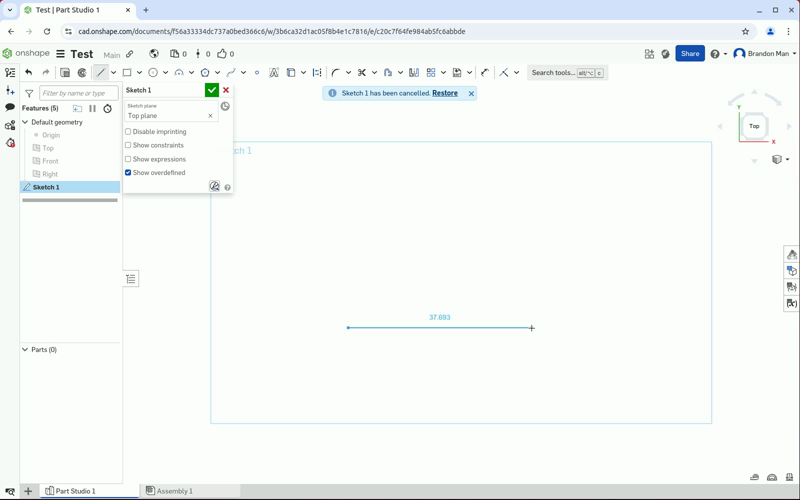
key_down(shift)
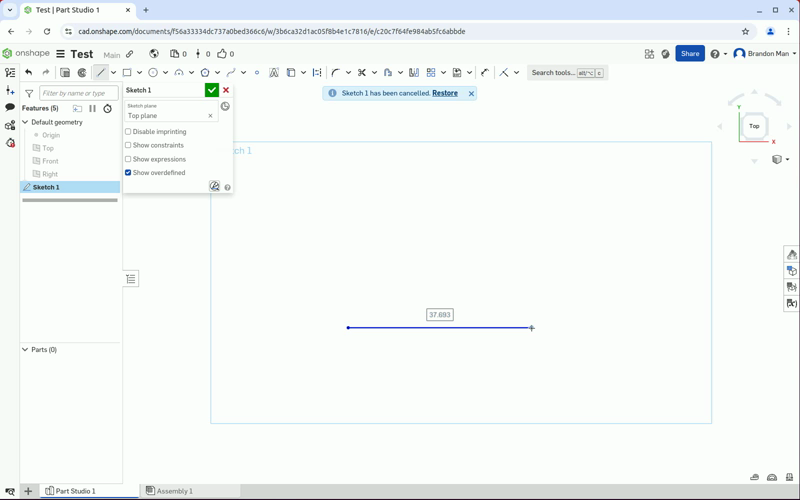
mouse_move(531, 231)
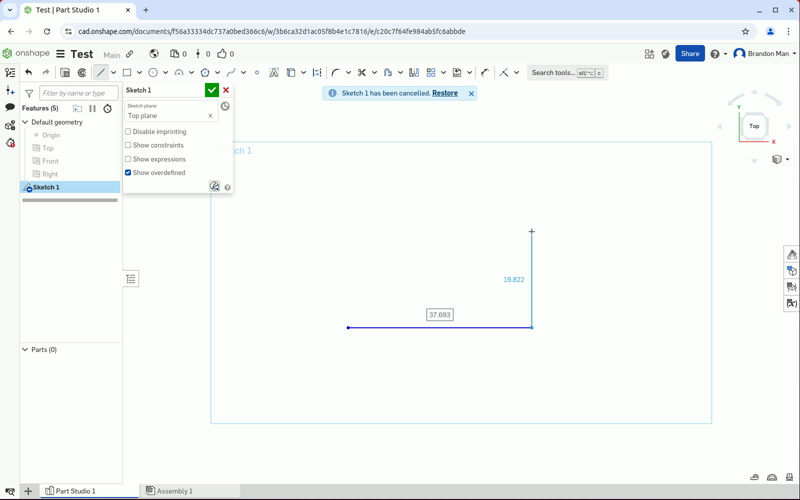
click(531, 231)
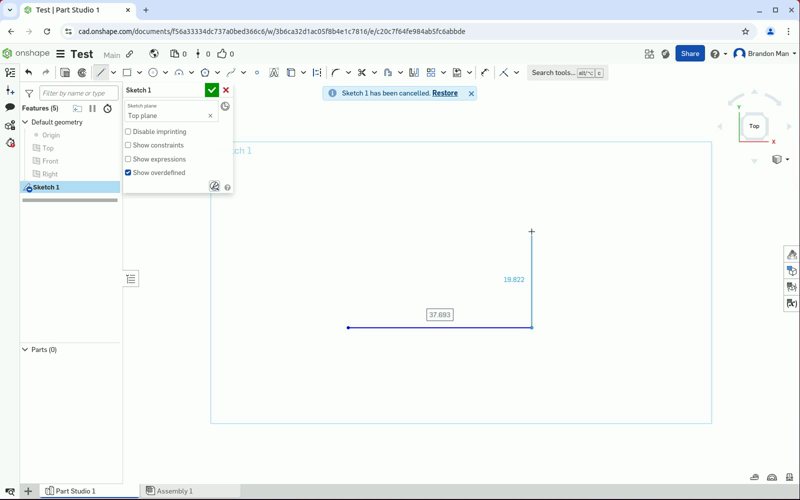
key_up(shift)
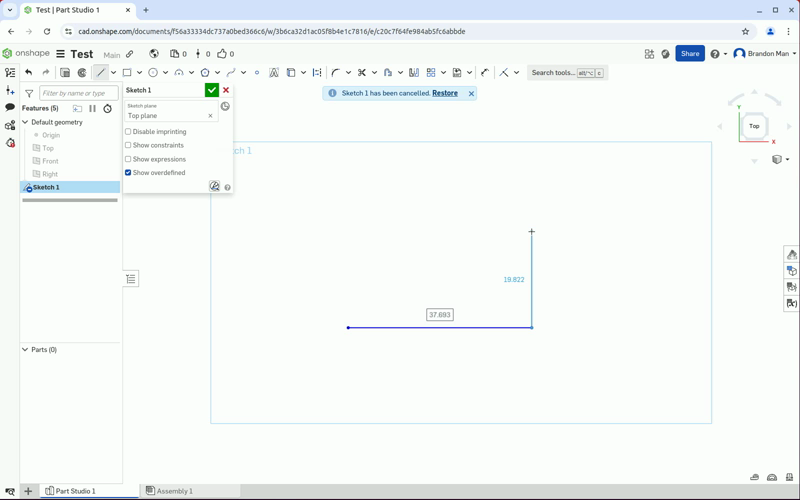
key_down(shift)
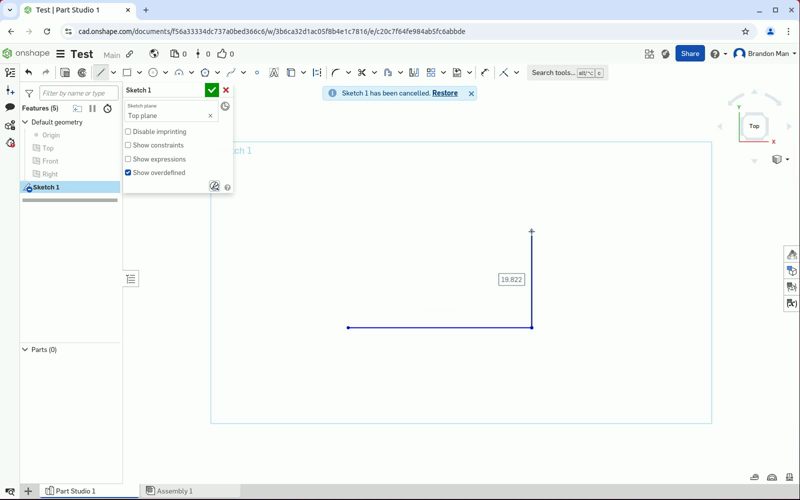
mouse_move(348, 231)
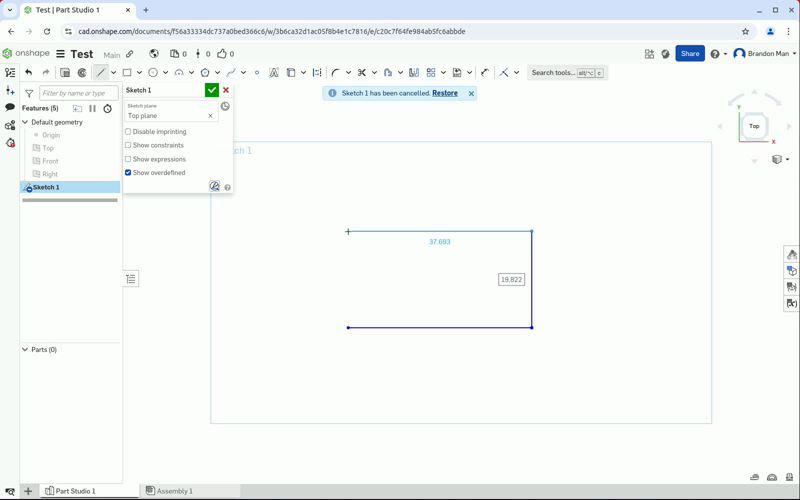
click(348, 231)
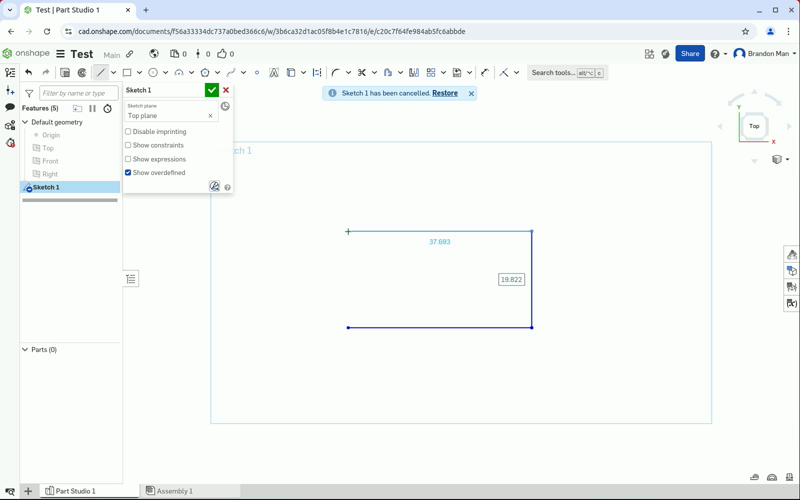
key_up(shift)
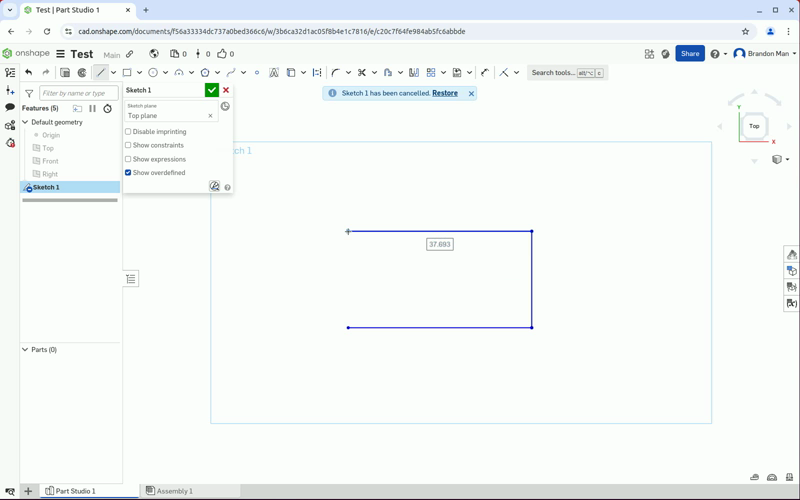
key_down(shift)
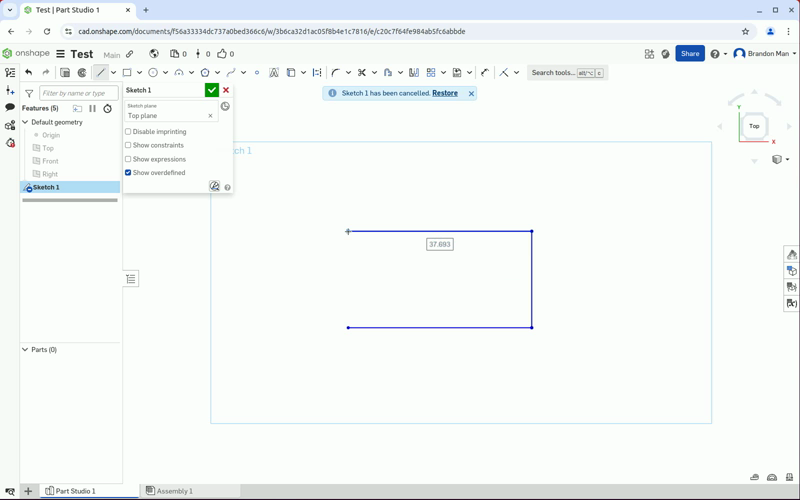
mouse_move(348, 327)
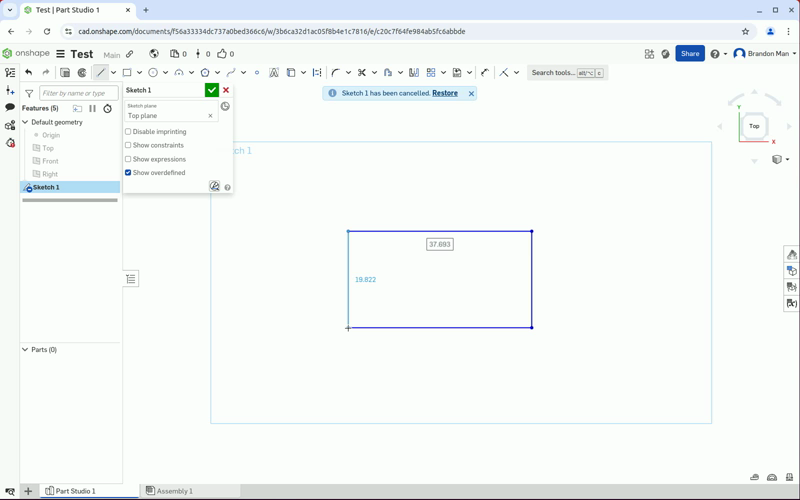
key_up(shift)
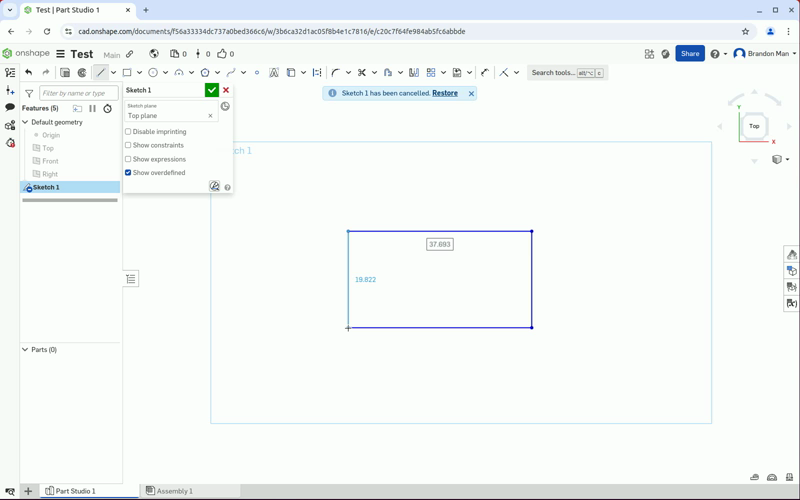
click(348, 327)
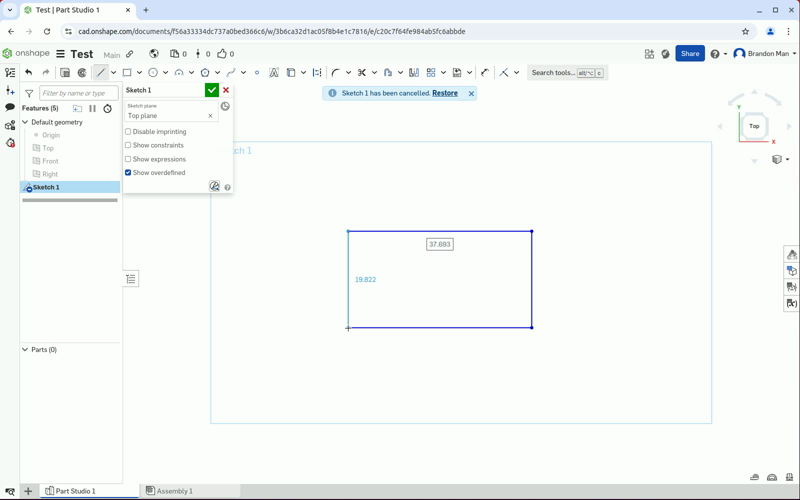
key(esc)
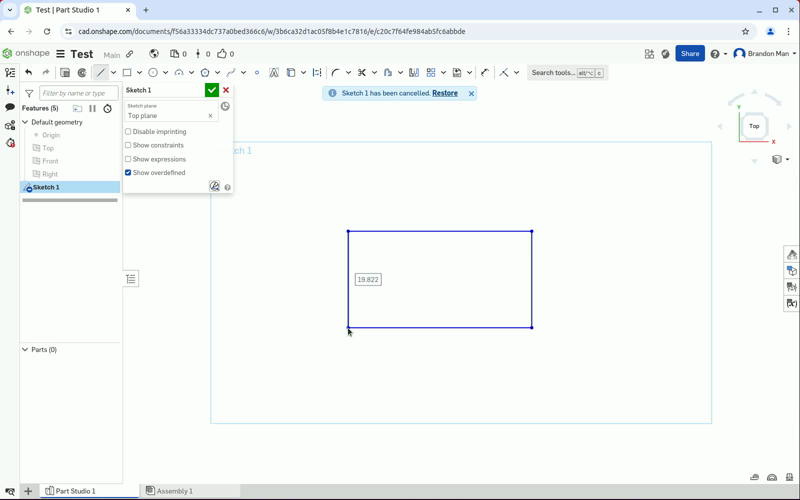
mouse_move(472, 293)
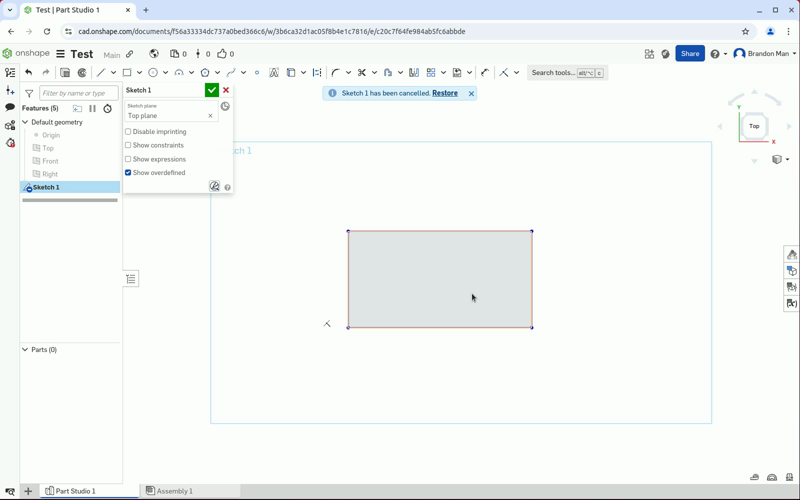
click(472, 293)
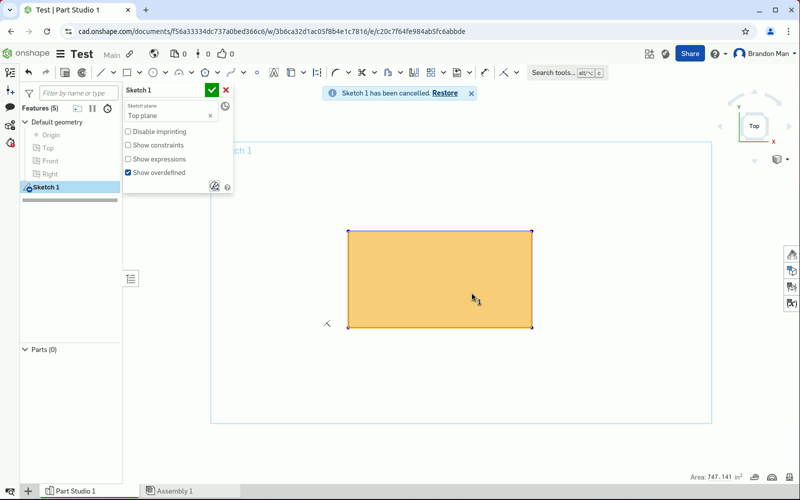
mouse_move(73, 352)
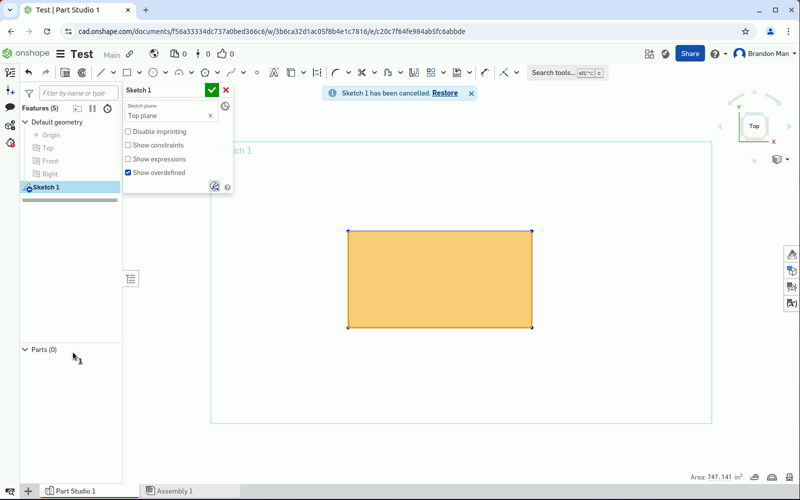
key(shift+y)
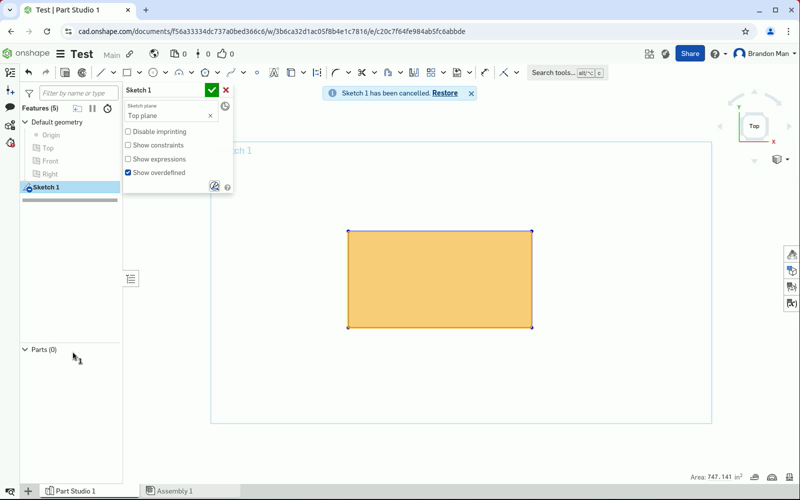
key(shift+e)
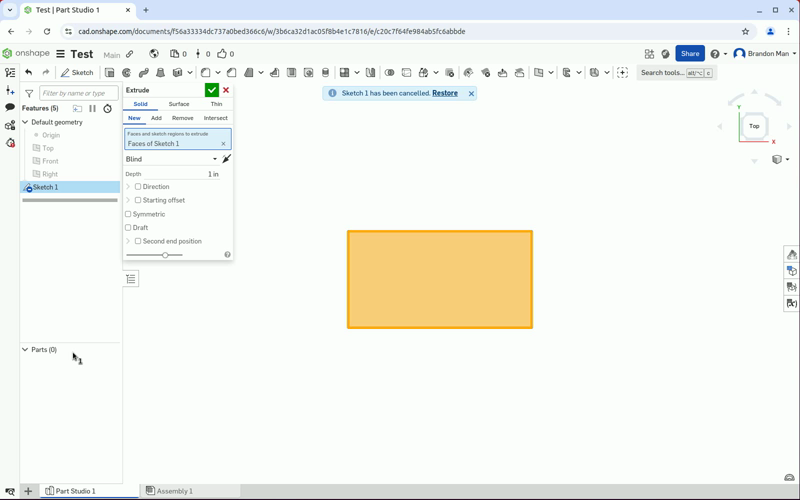
mouse_move(143, 106)
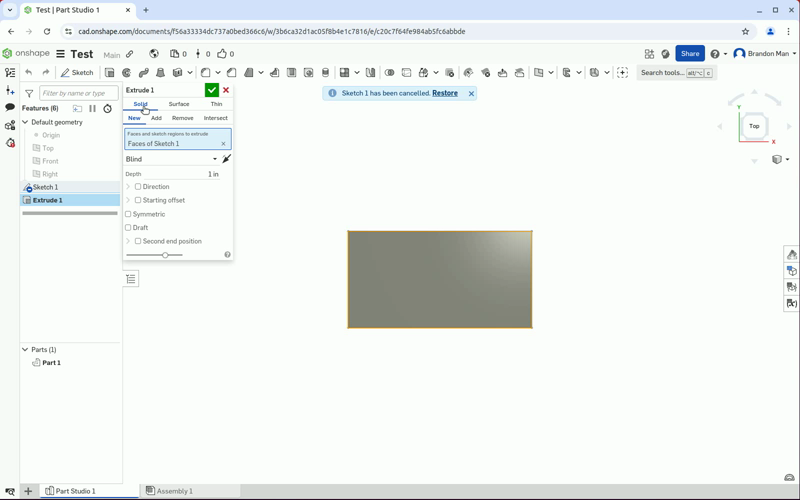
click(143, 106)
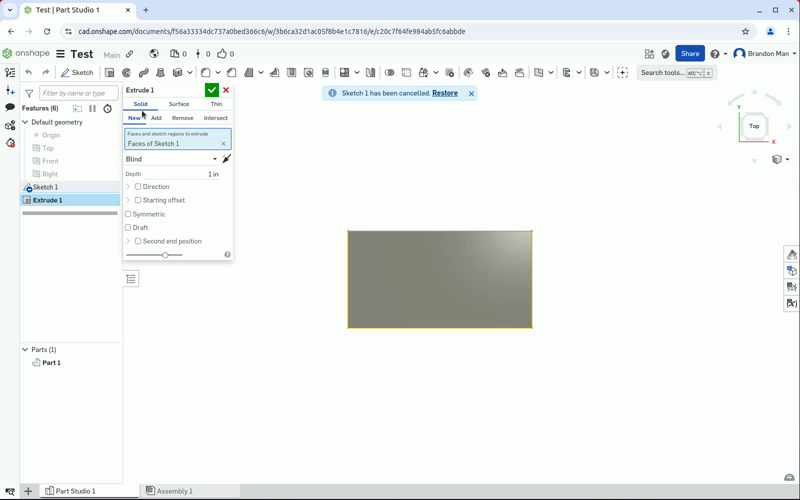
mouse_move(137, 120)
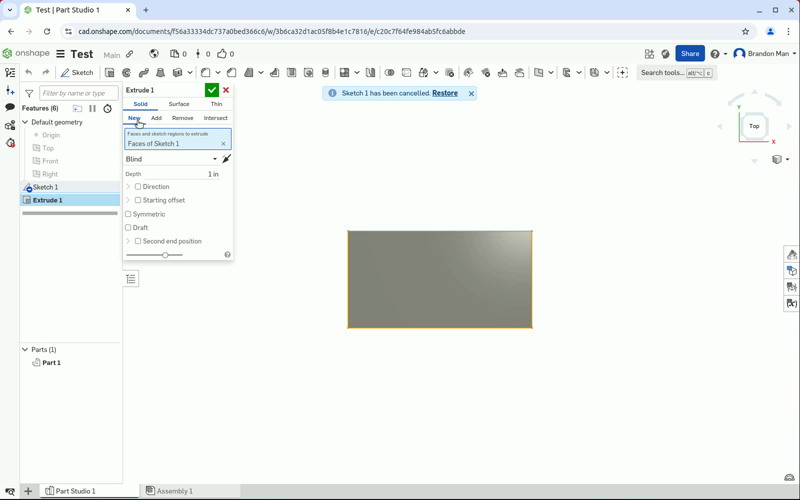
click(137, 120)
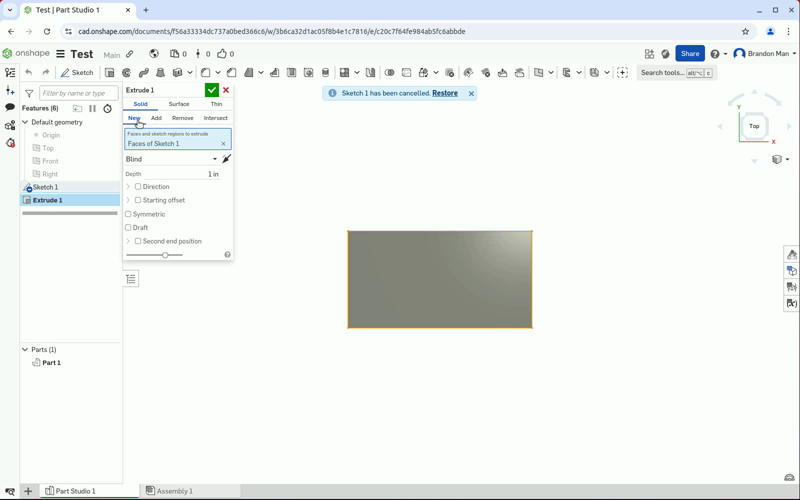
key(tab, 4)
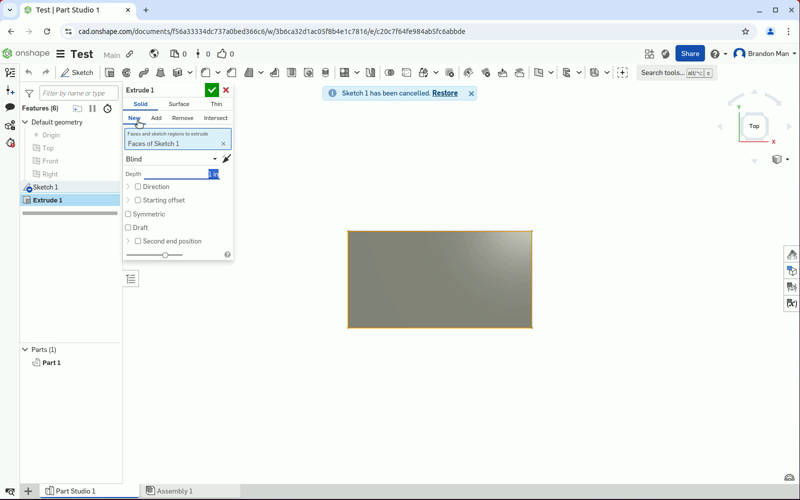
text(4.574)
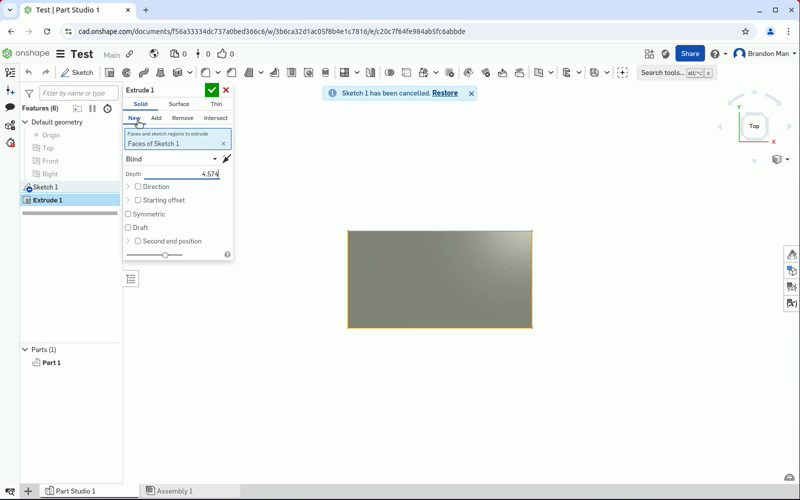
key(enter)
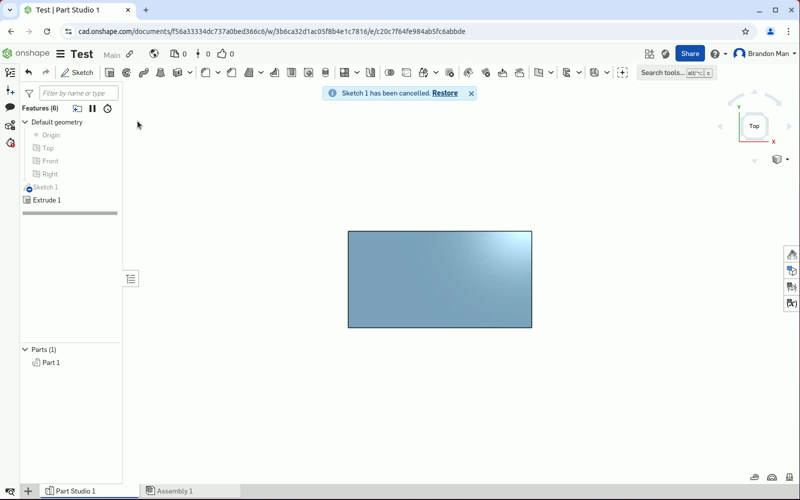
key(shift+h)
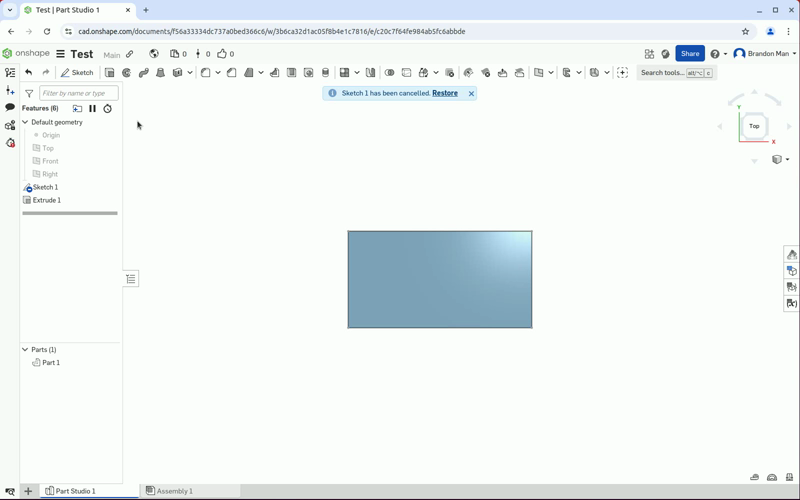
key(shift+h)
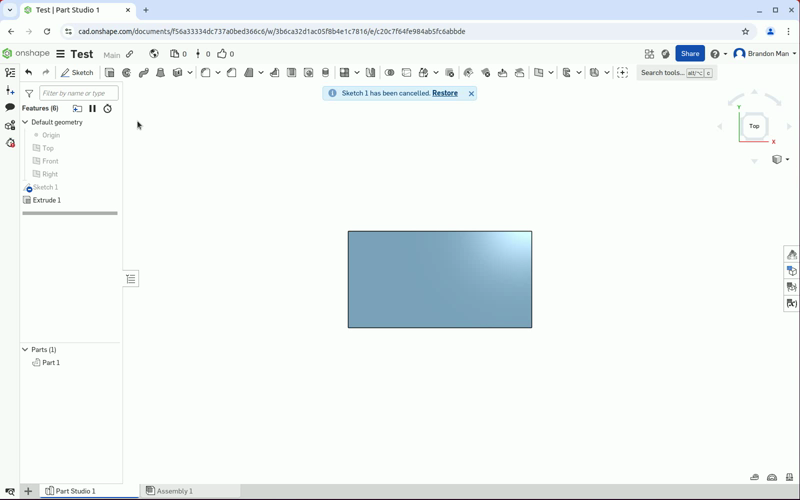
mouse_move(73, 189)
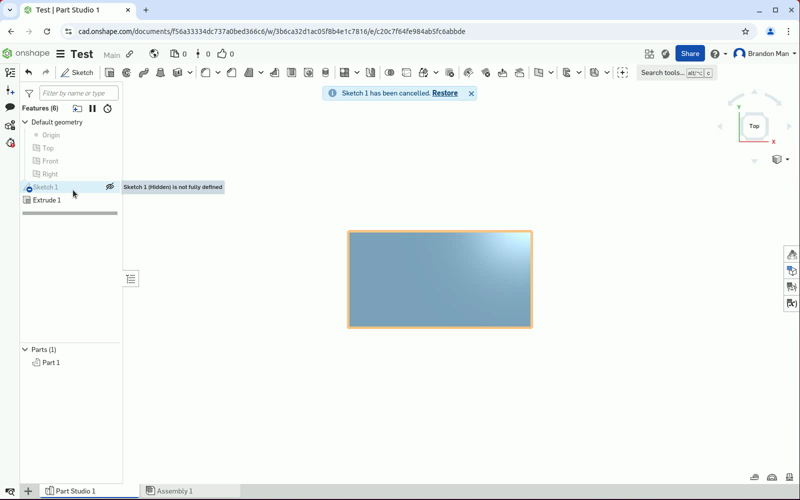
click(73, 189)
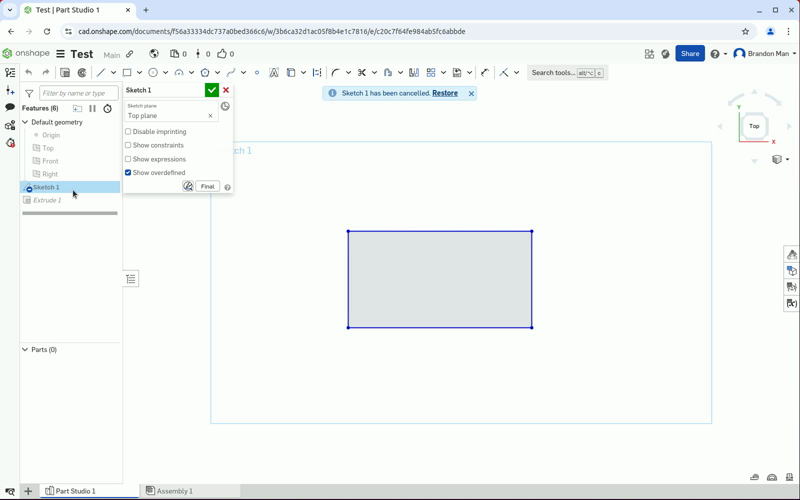
mouse_move(229, 92)
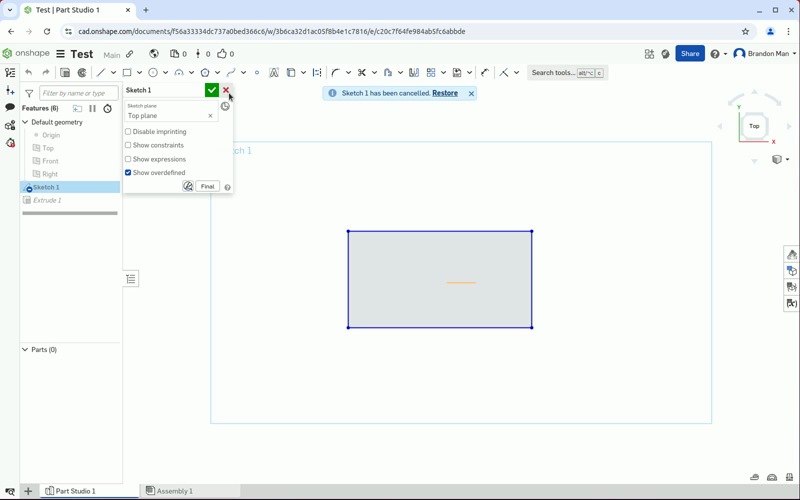
click(229, 92)
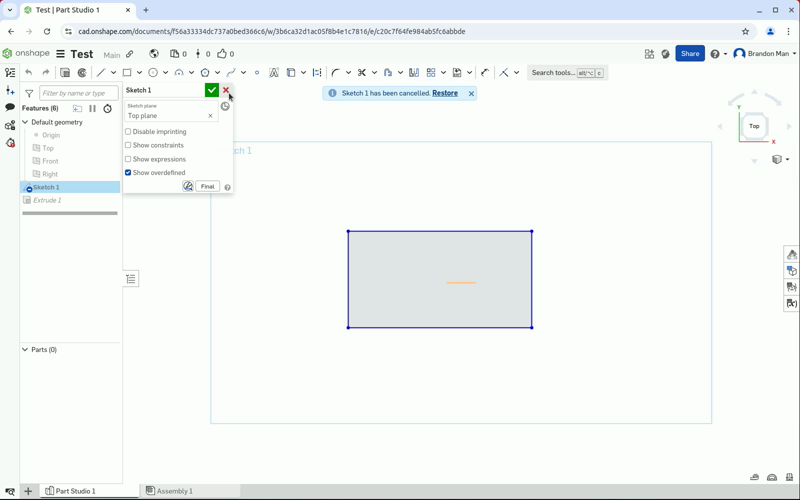
key(shift+s)
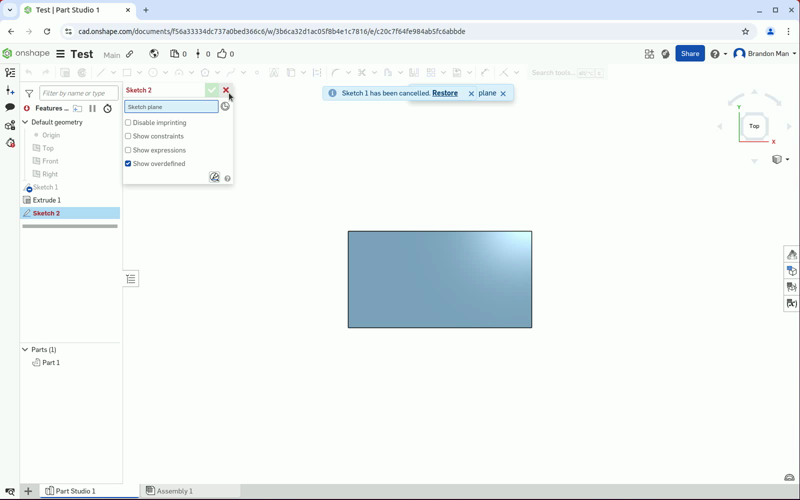
mouse_move(73, 150)
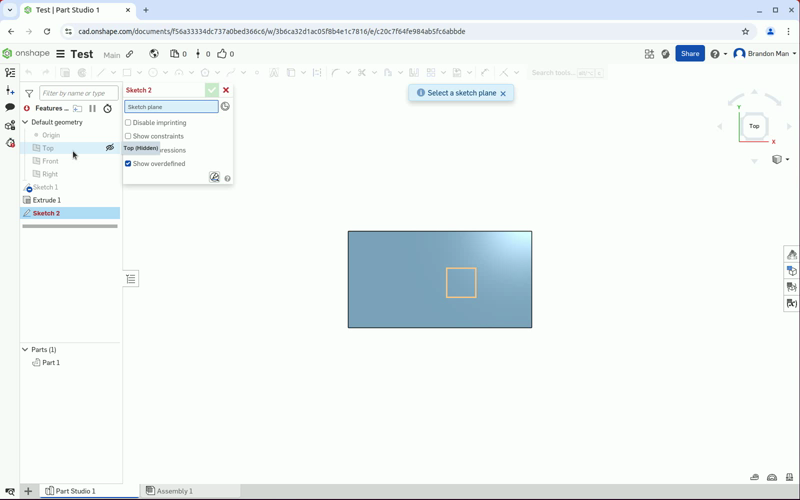
click(73, 150)
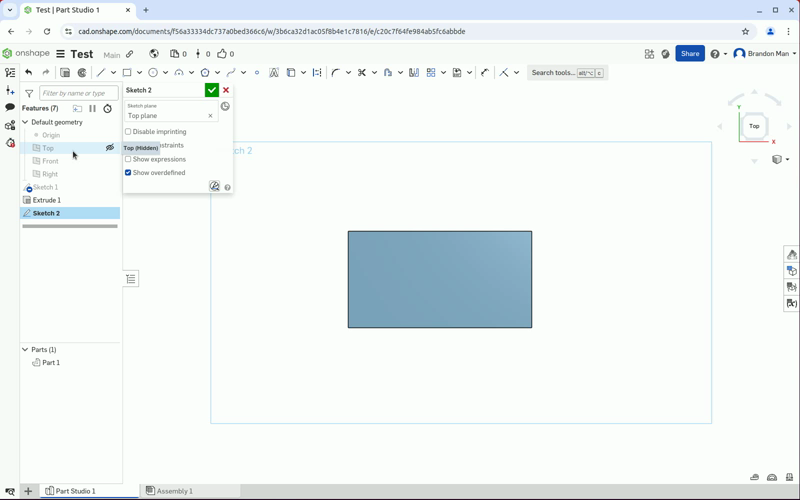
mouse_move(73, 352)
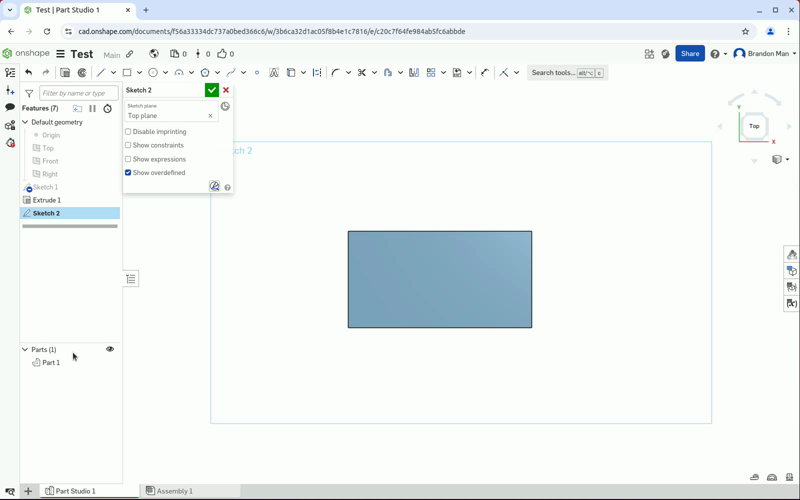
key(y)
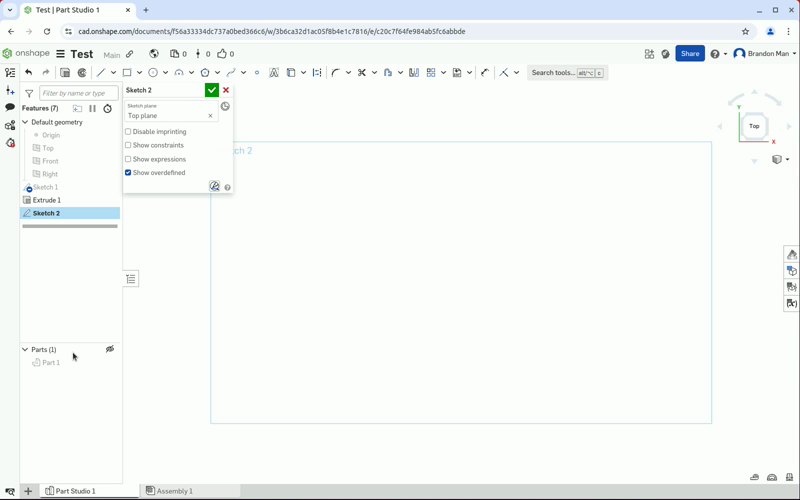
key(l)
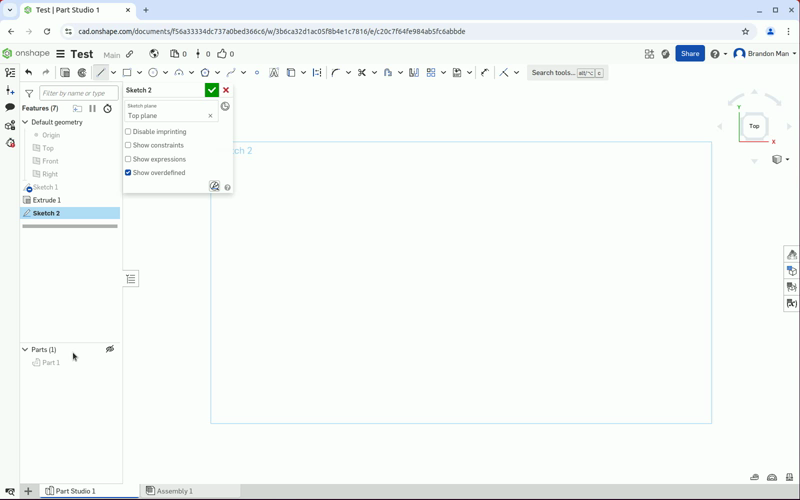
key_down(shift)
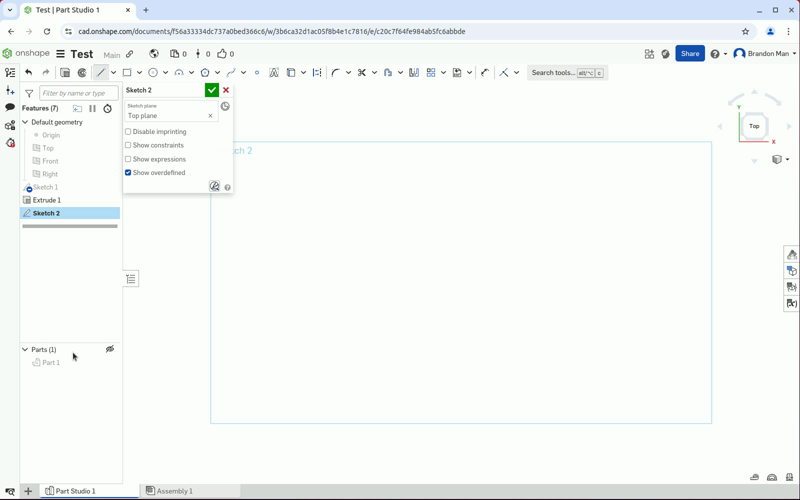
mouse_move(348, 327)
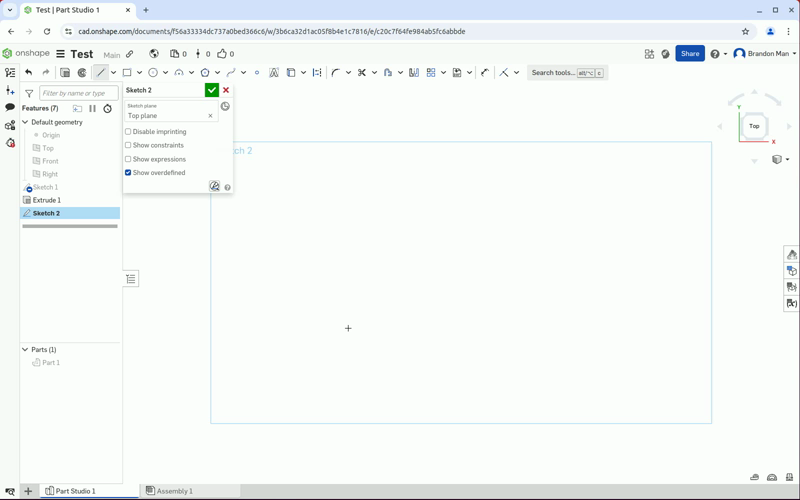
click(348, 327)
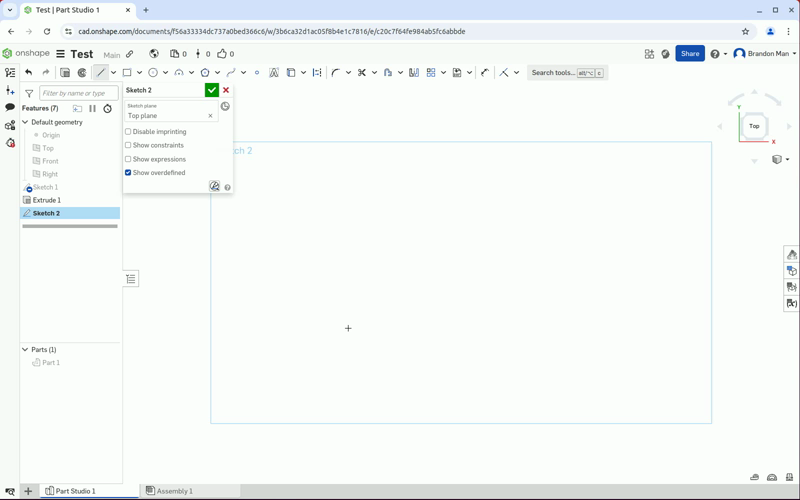
key_up(shift)
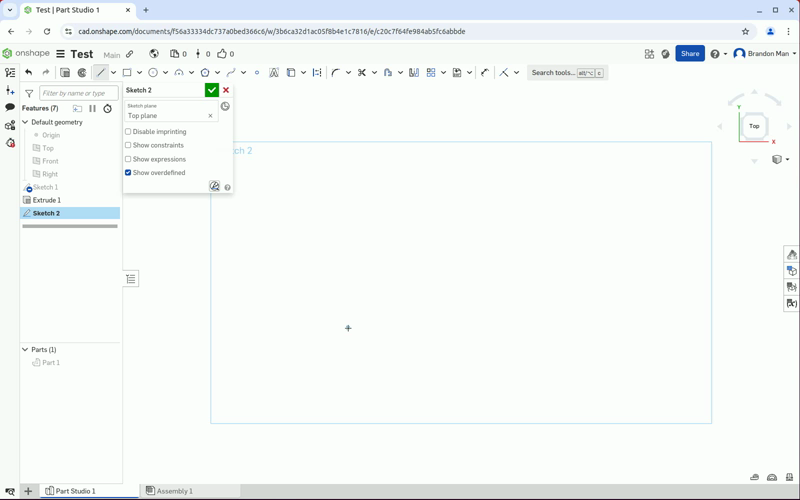
key_down(shift)
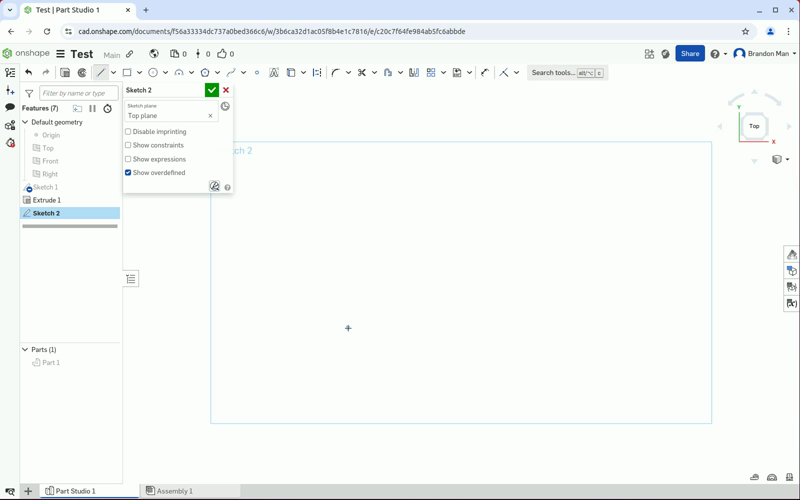
mouse_move(531, 327)
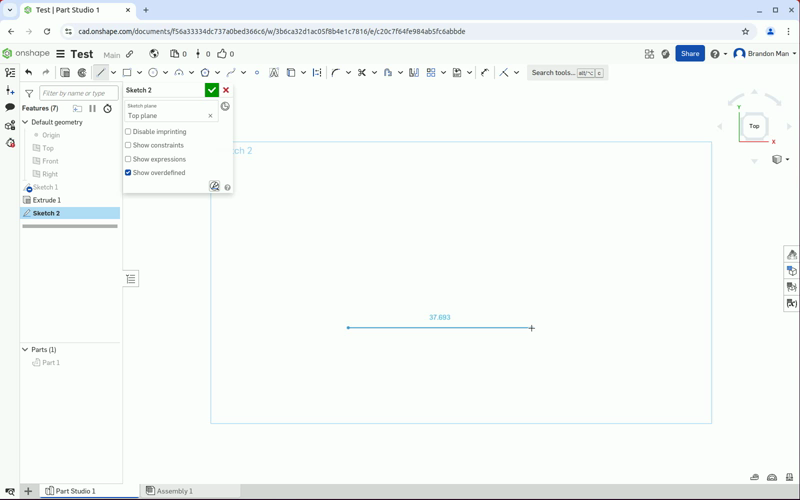
click(531, 327)
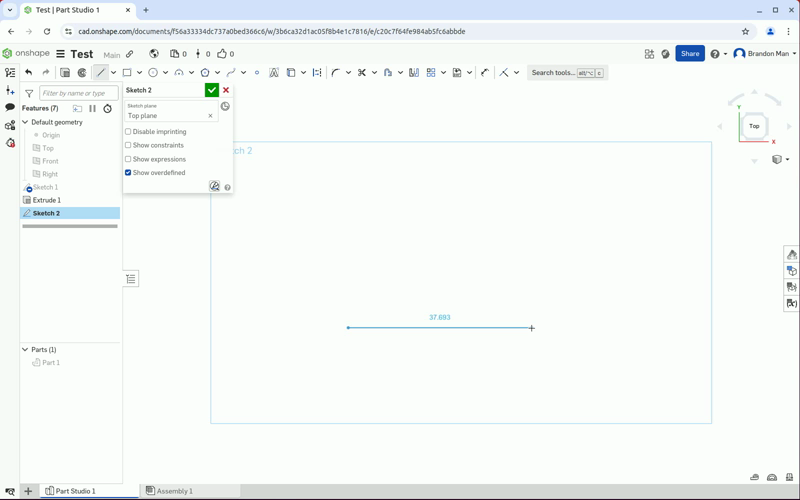
key_up(shift)
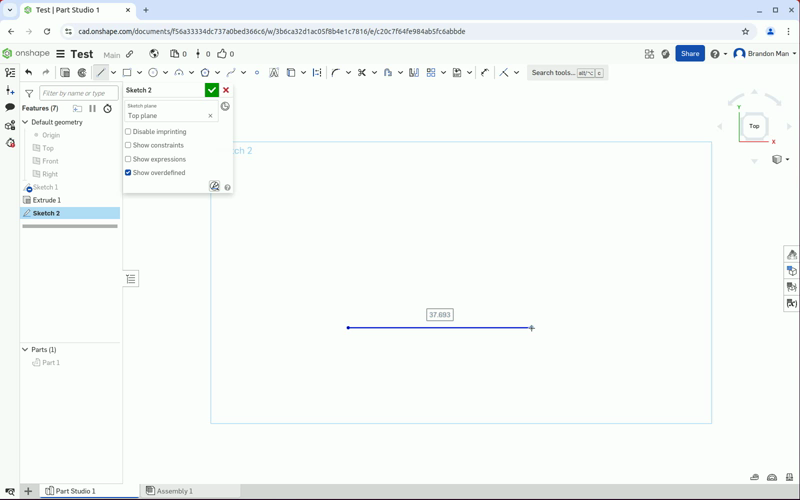
key_down(shift)
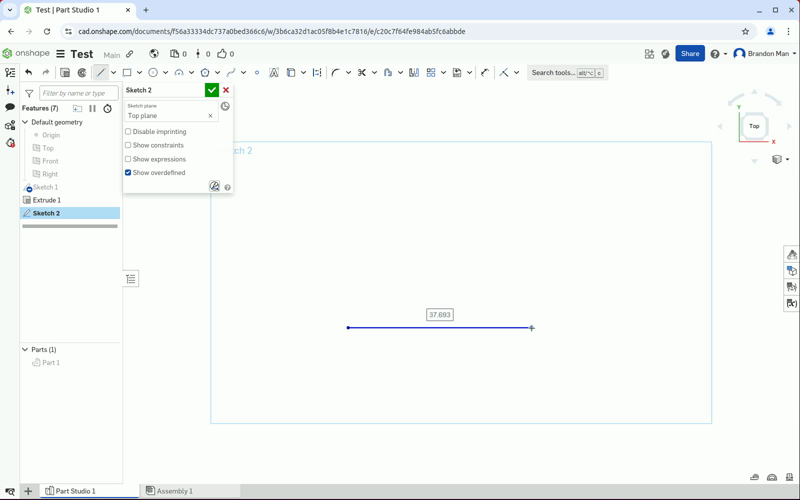
mouse_move(531, 231)
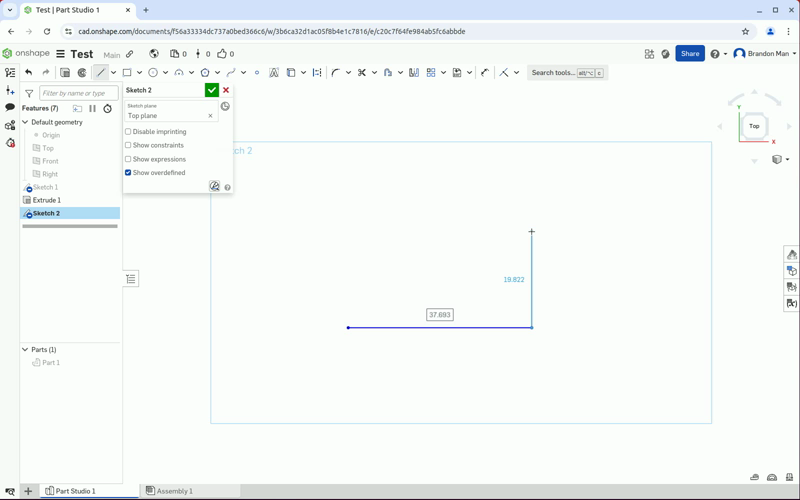
click(531, 231)
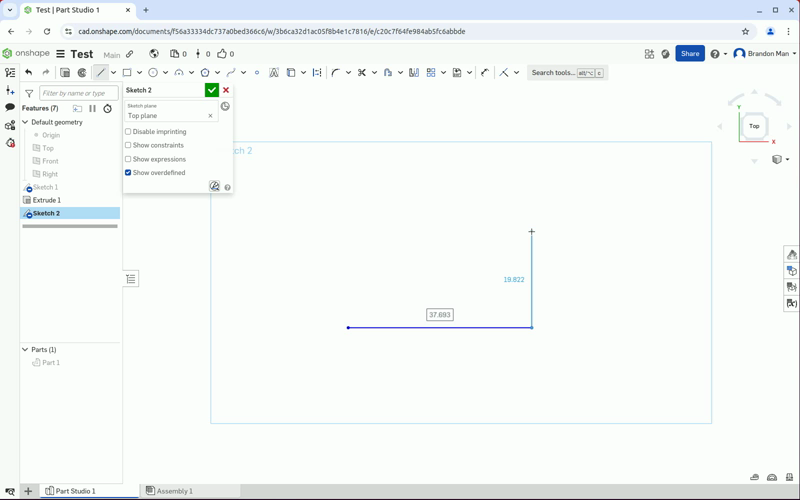
key_up(shift)
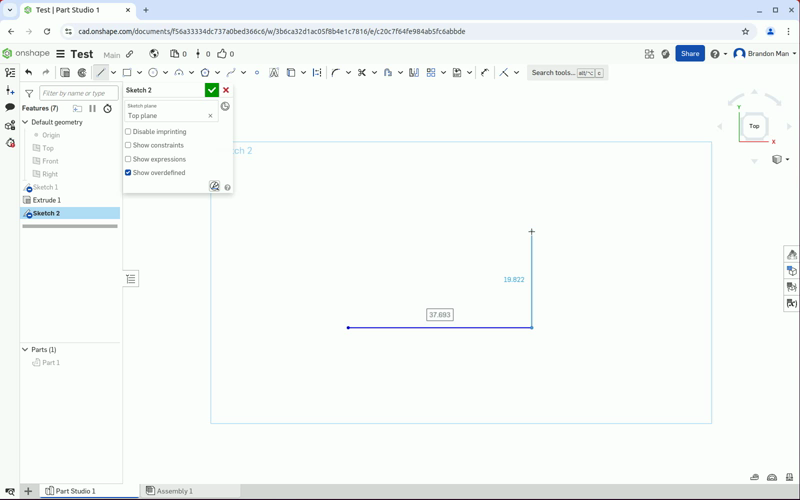
key_down(shift)
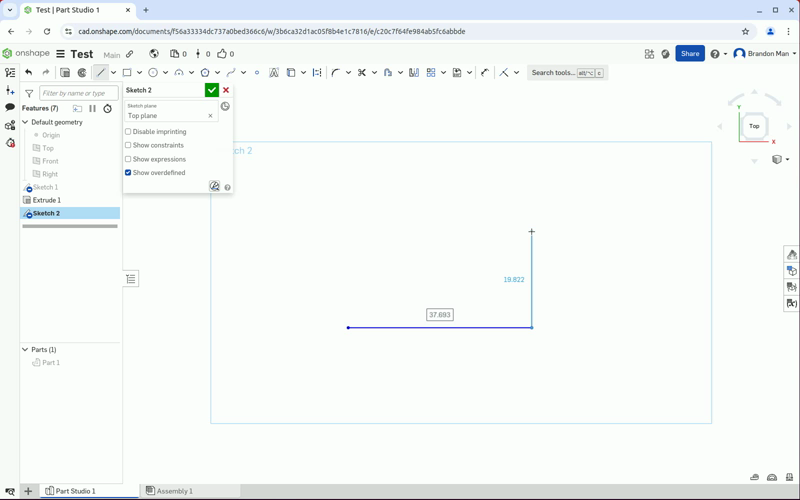
mouse_move(348, 231)
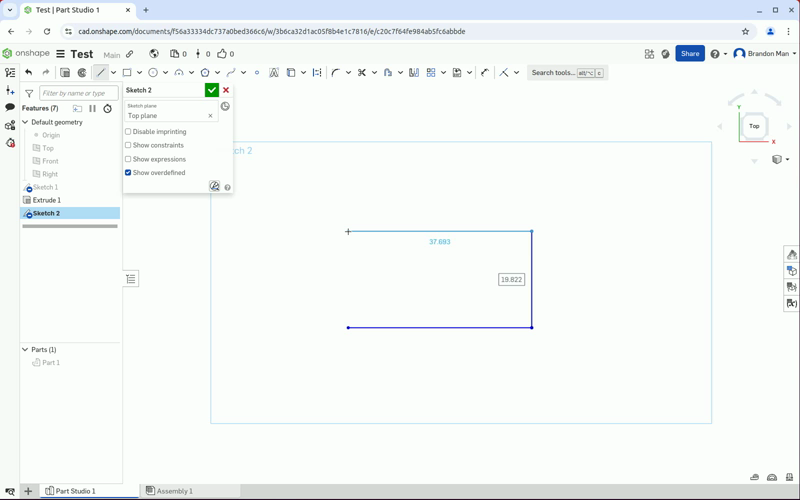
click(348, 231)
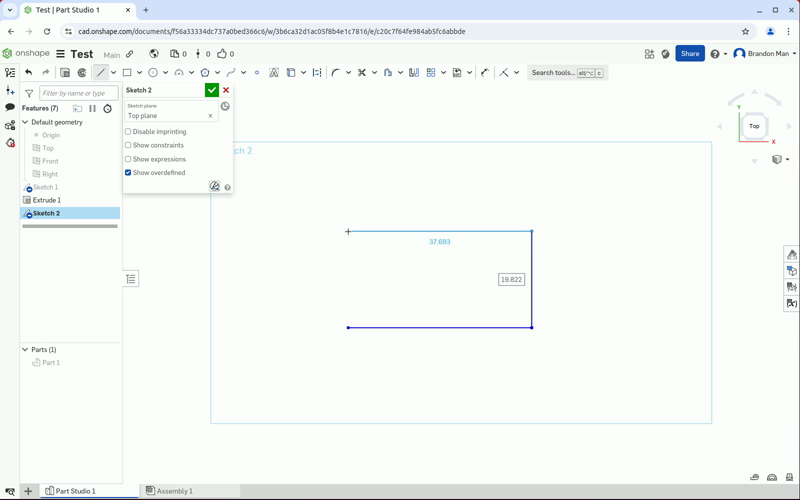
key_up(shift)
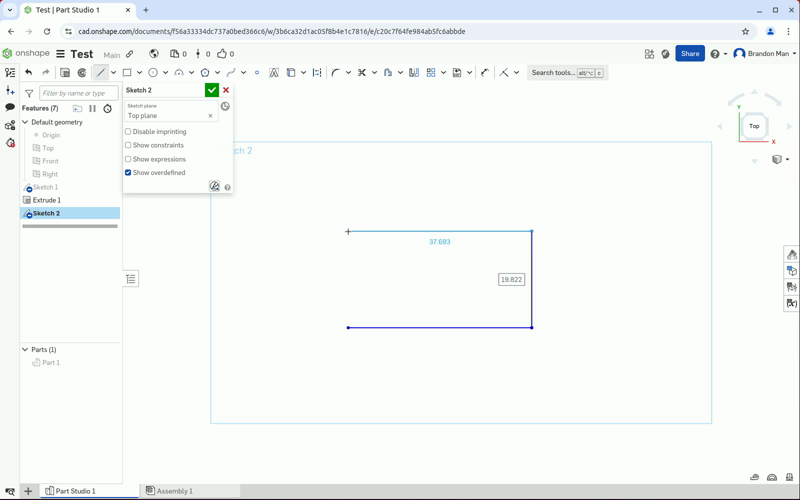
key_down(shift)
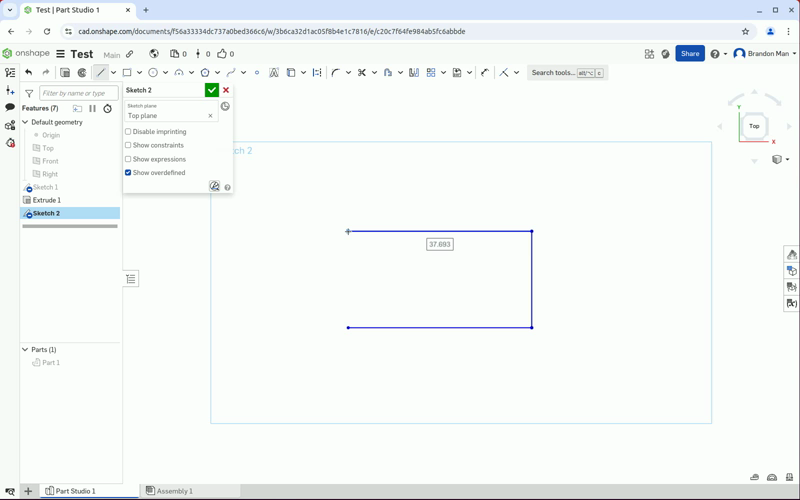
mouse_move(348, 327)
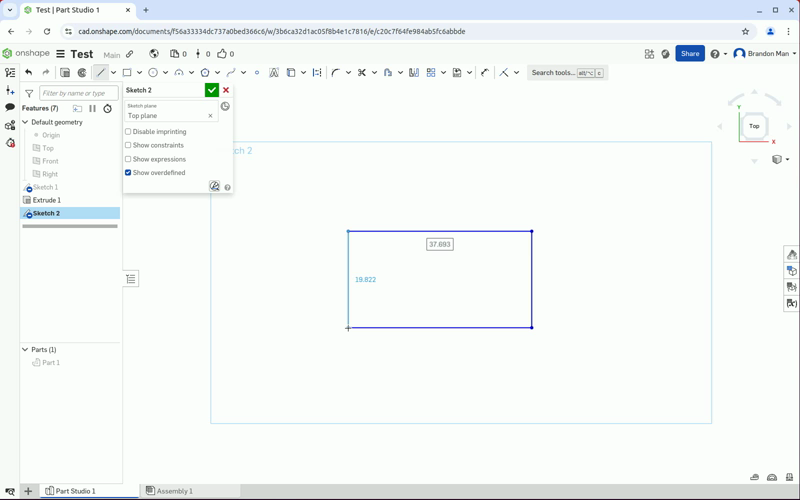
key_up(shift)
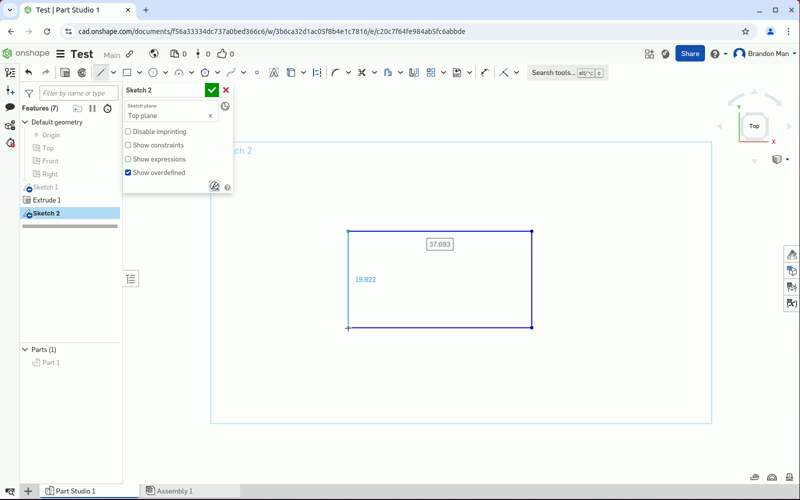
click(348, 327)
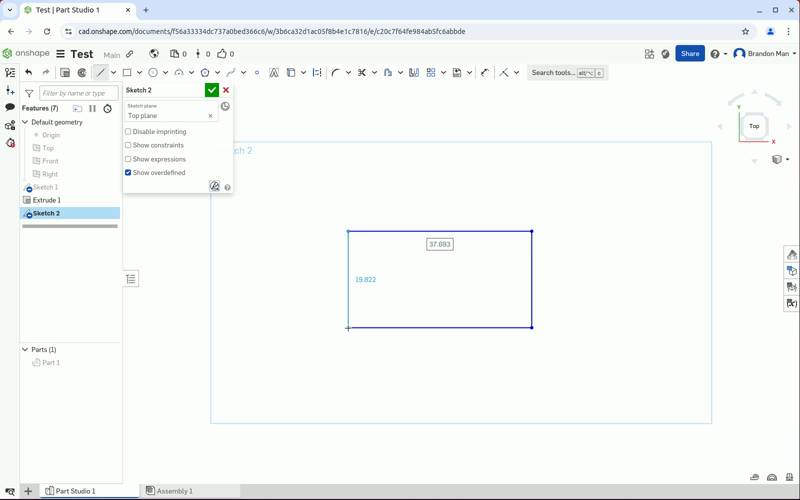
key(esc)
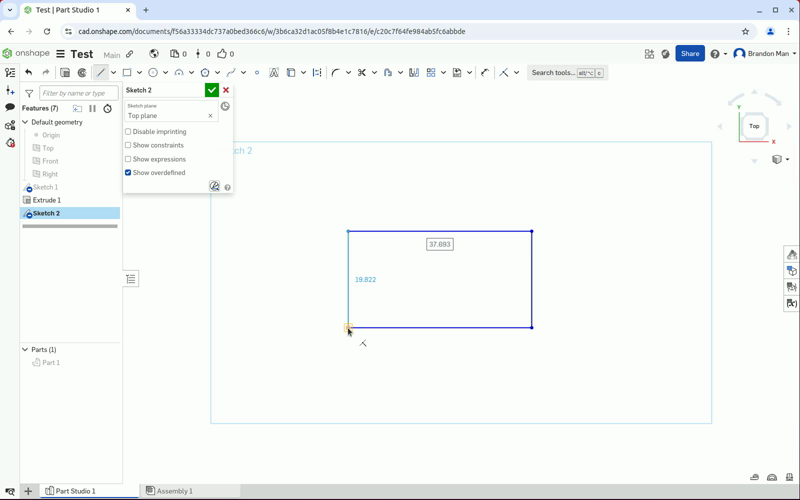
mouse_move(396, 308)
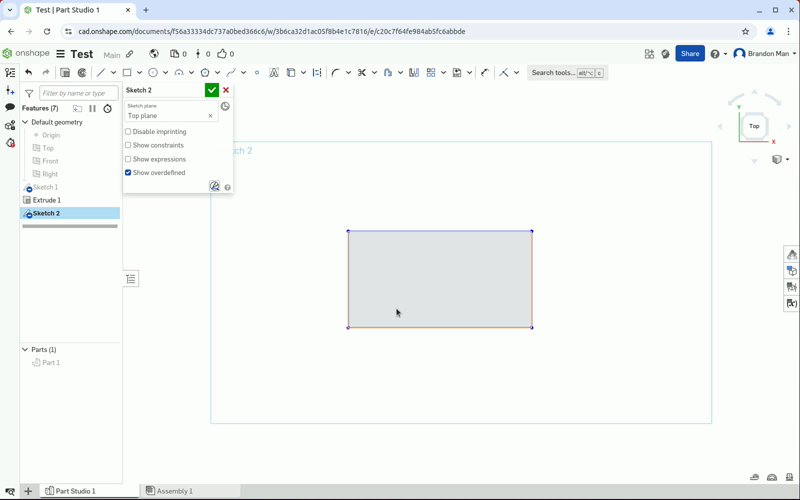
click(396, 308)
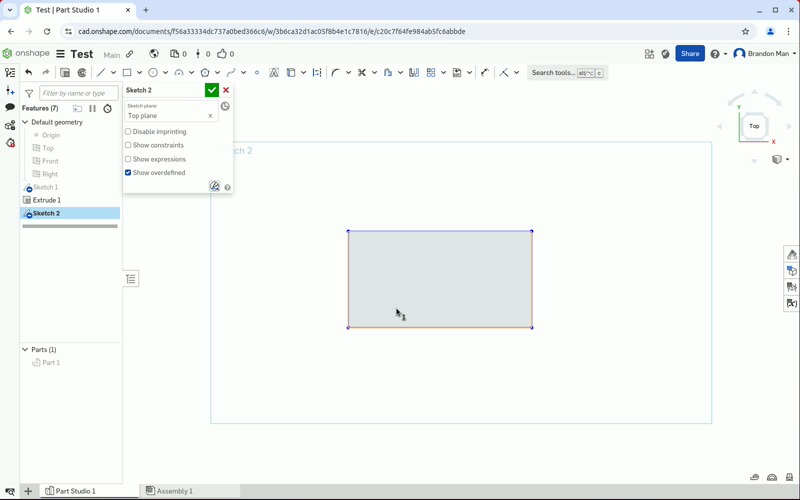
mouse_move(73, 352)
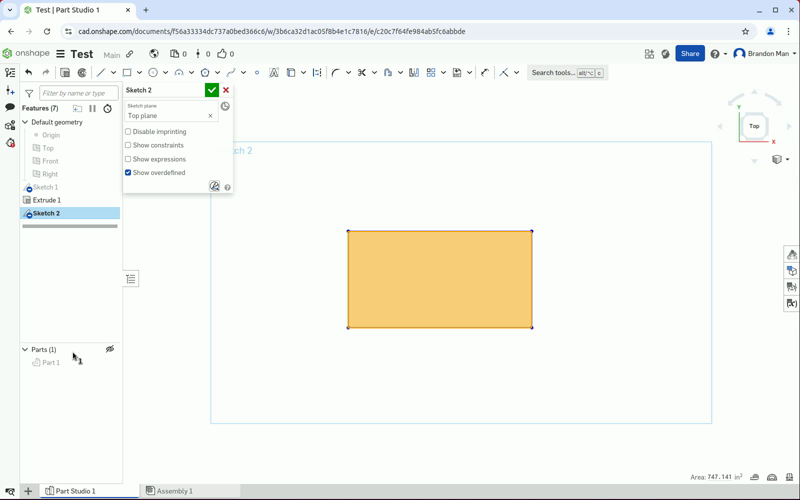
key(shift+y)
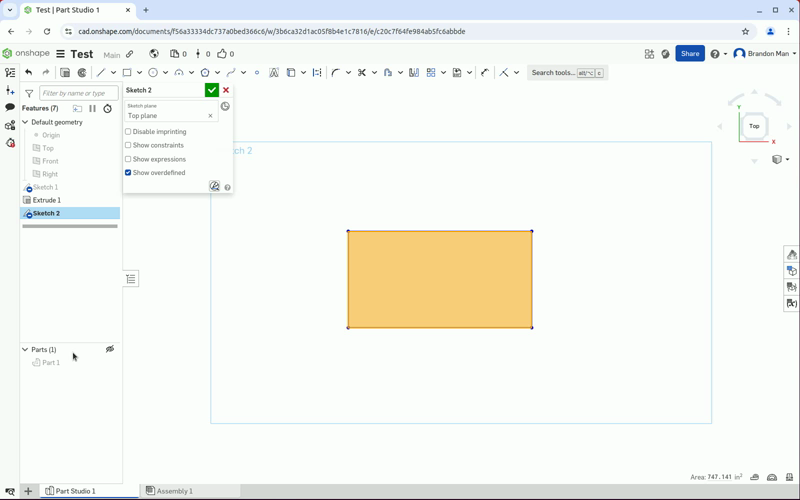
key(shift+e)
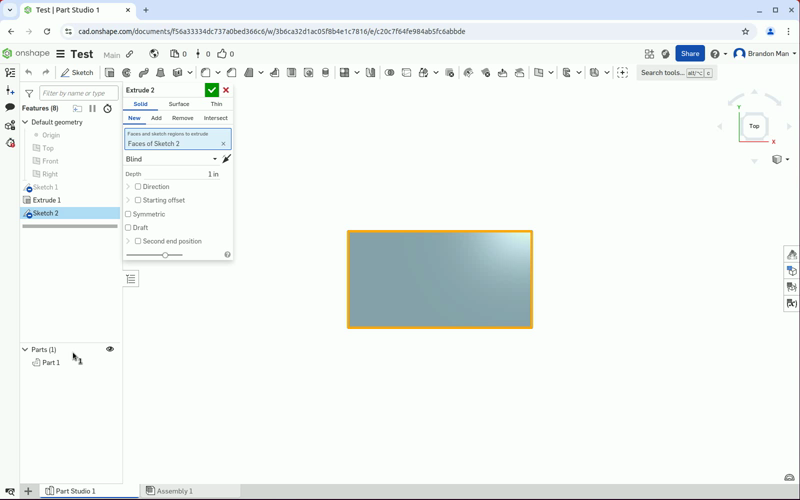
mouse_move(143, 106)
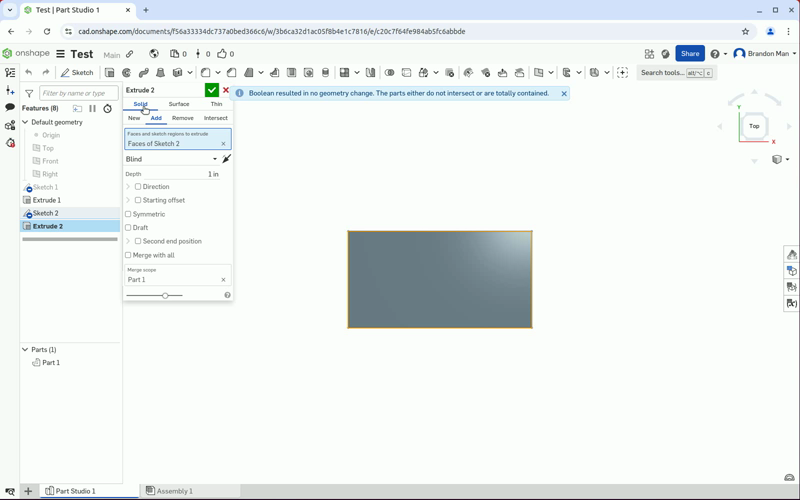
click(143, 106)
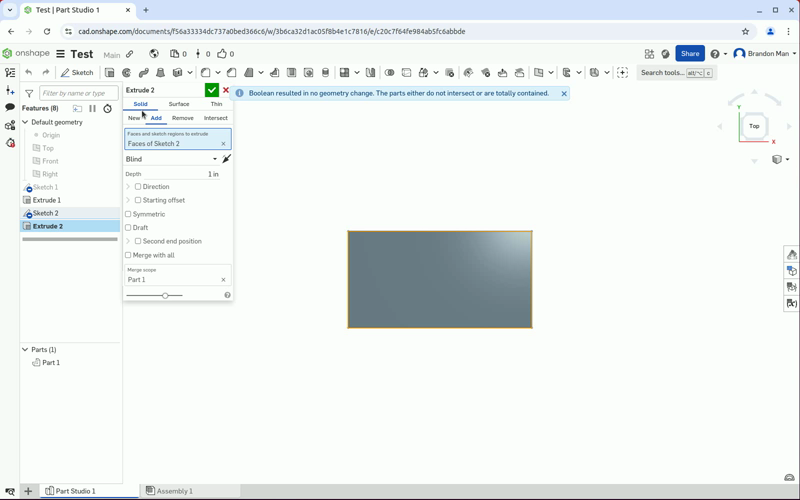
mouse_move(137, 120)
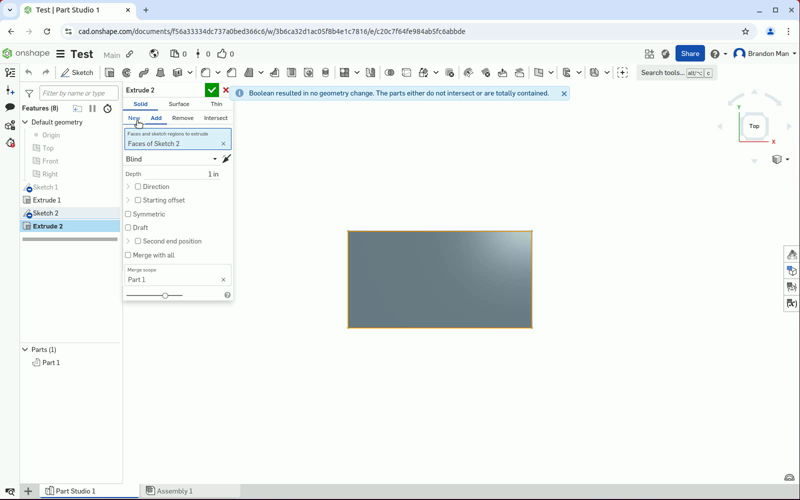
click(137, 120)
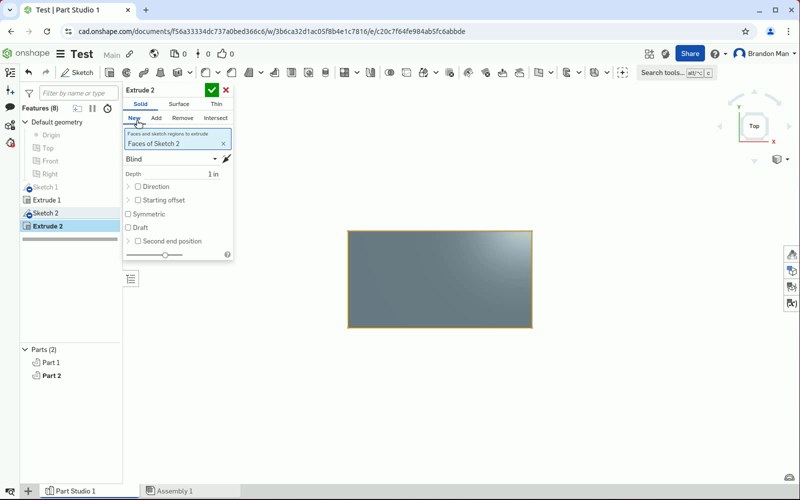
key(tab, 4)
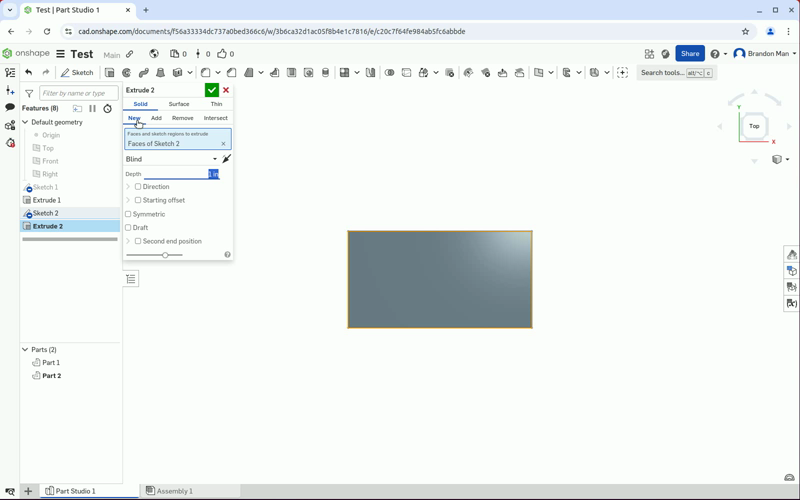
text(4.574)
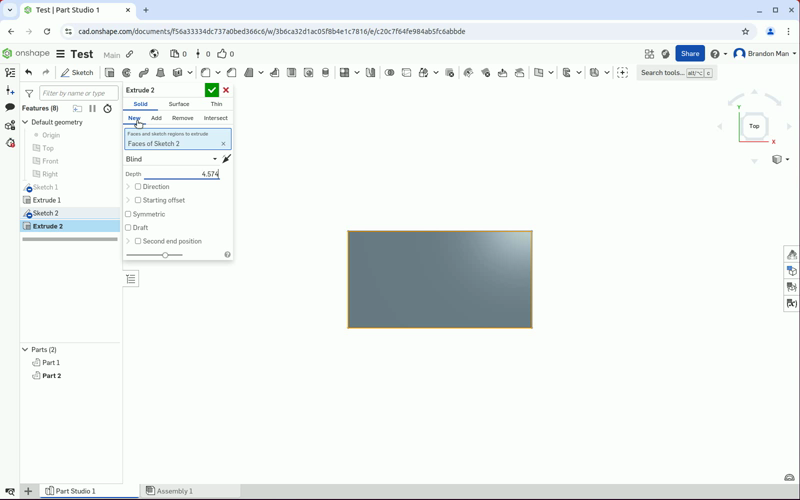
key(enter)
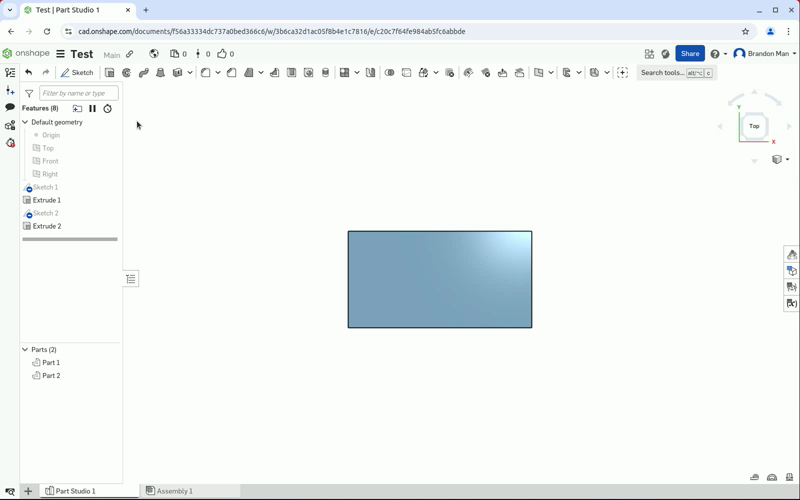
key(shift+h)
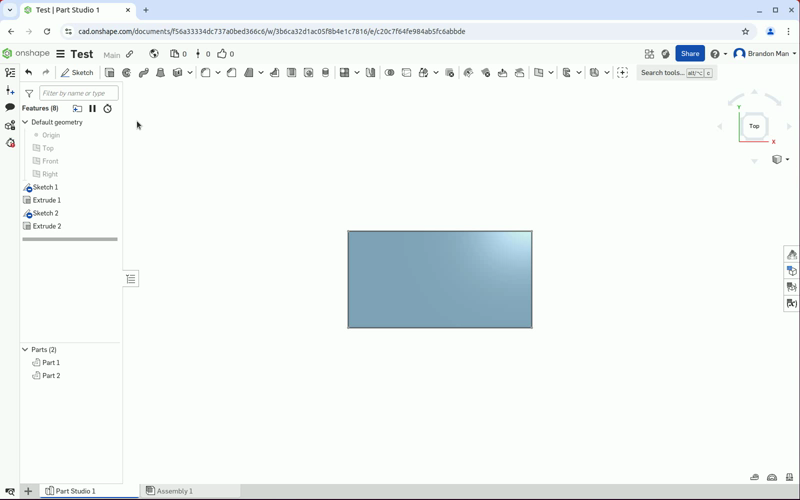
key(shift+h)
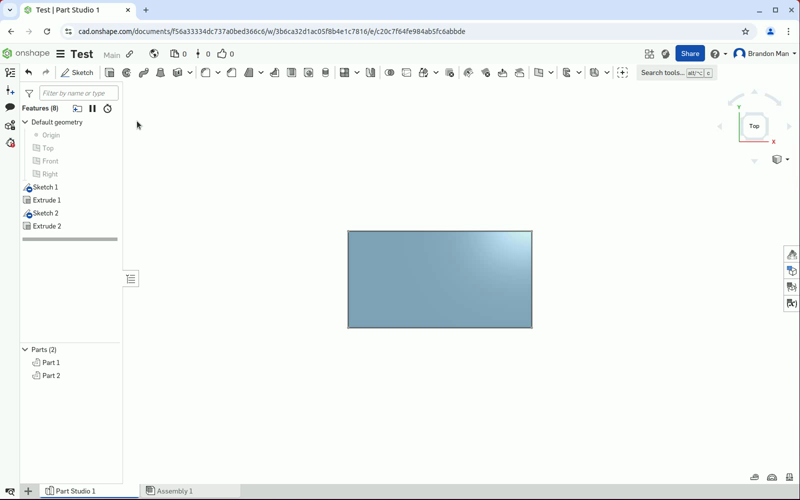
key(shift+7)
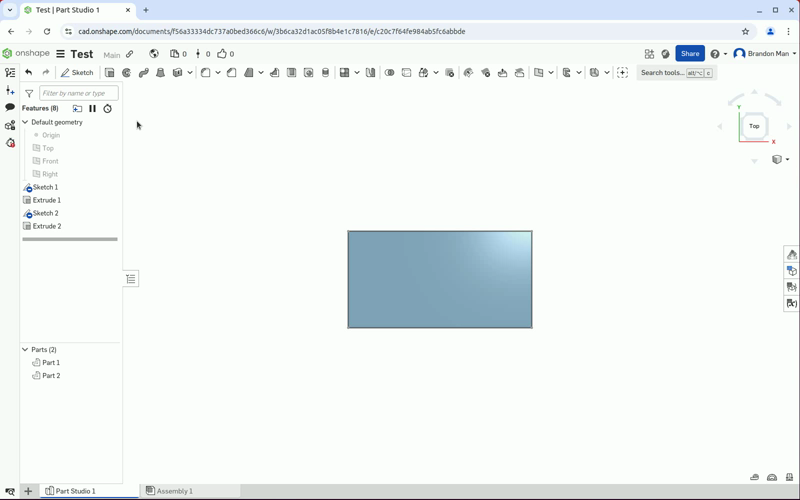
key(up, 3)
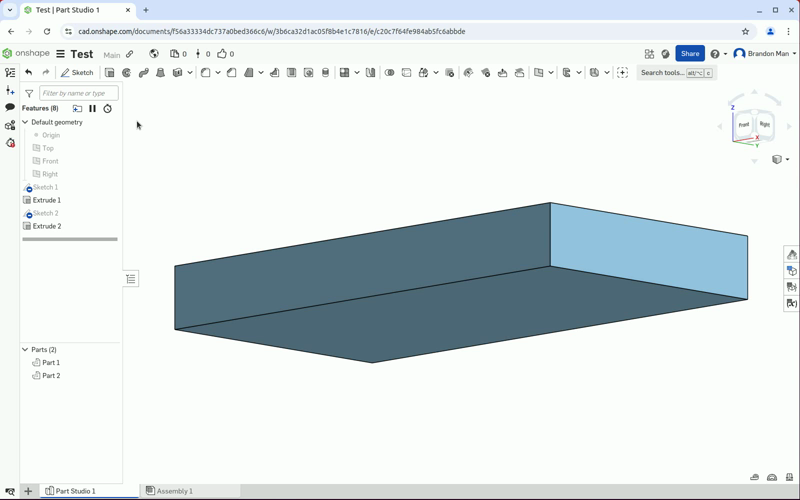
key(left, 3)
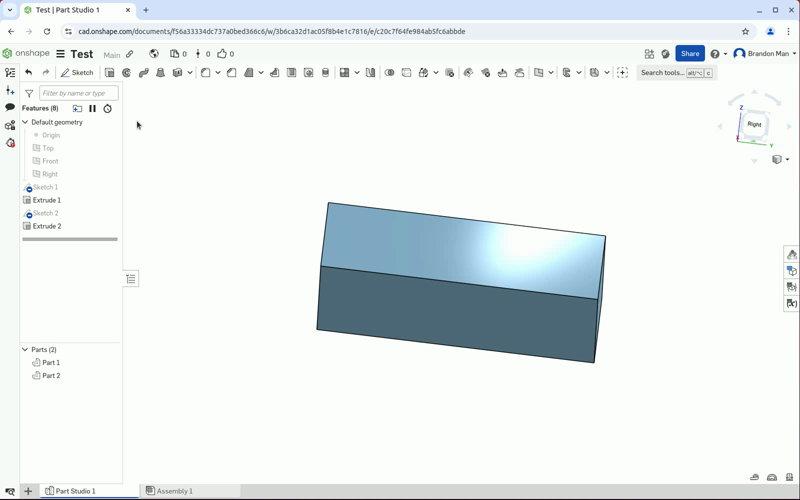
key(right, 3)
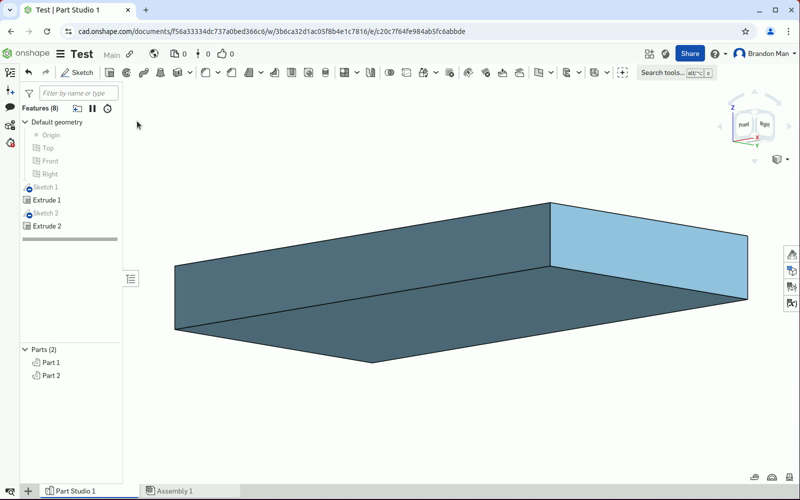
key(down, 3)
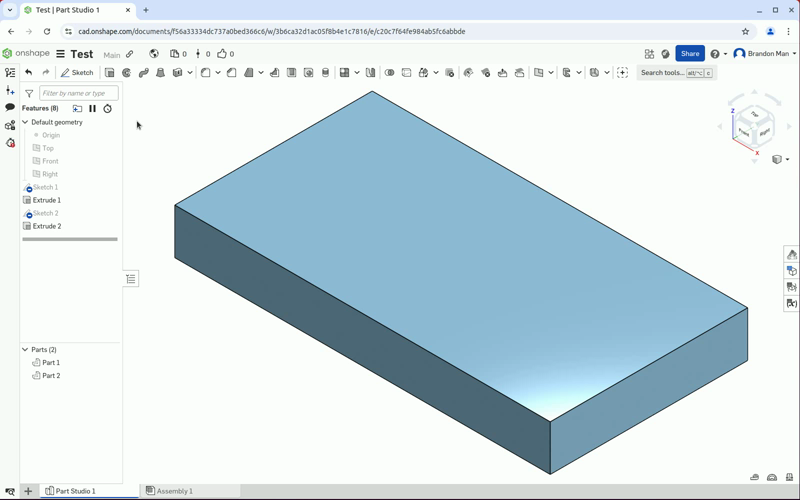
mouse_move(73, 189)
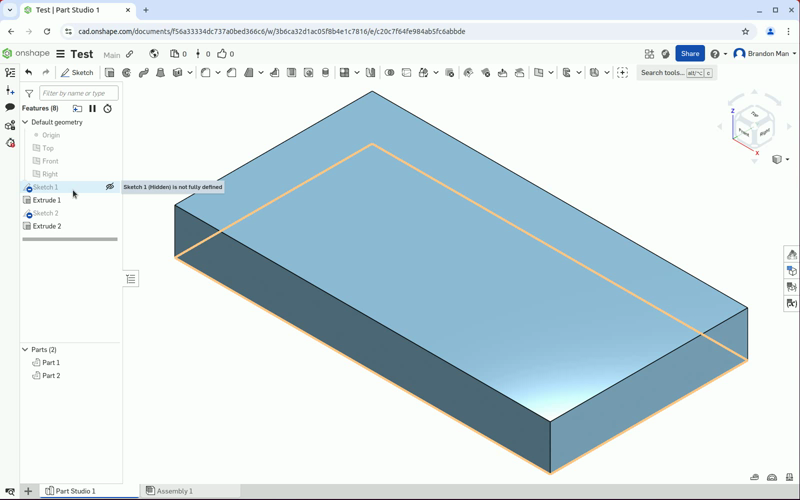
click(73, 189)